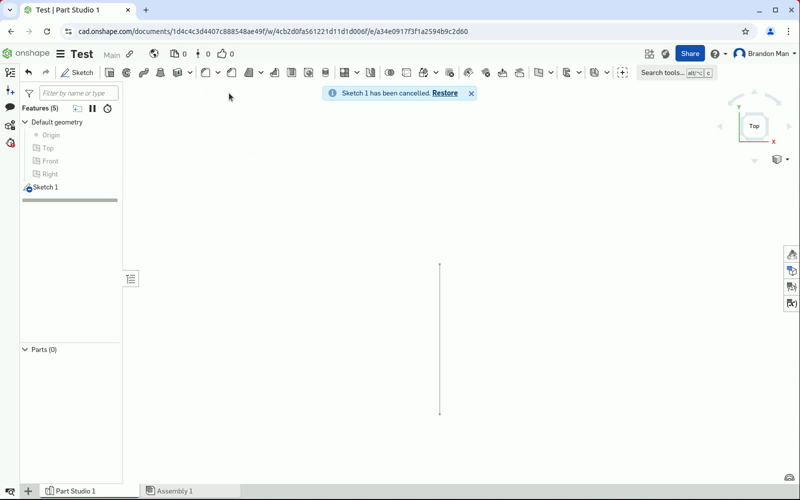
key(shift+h)
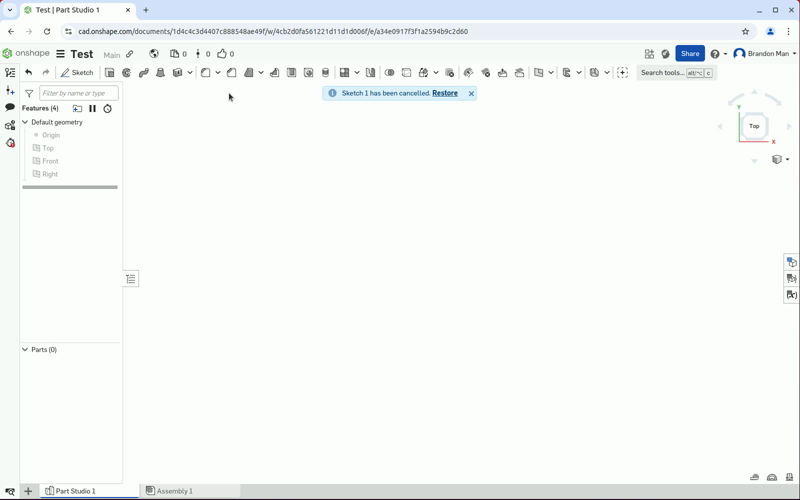
mouse_move(73, 352)
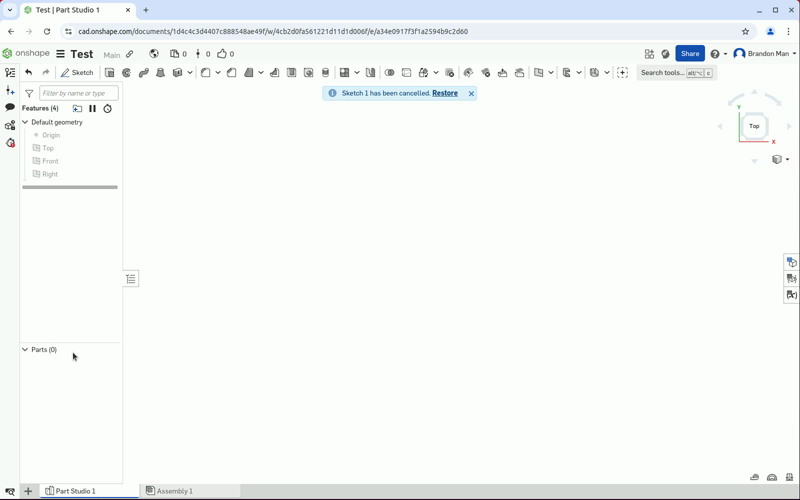
key(y)
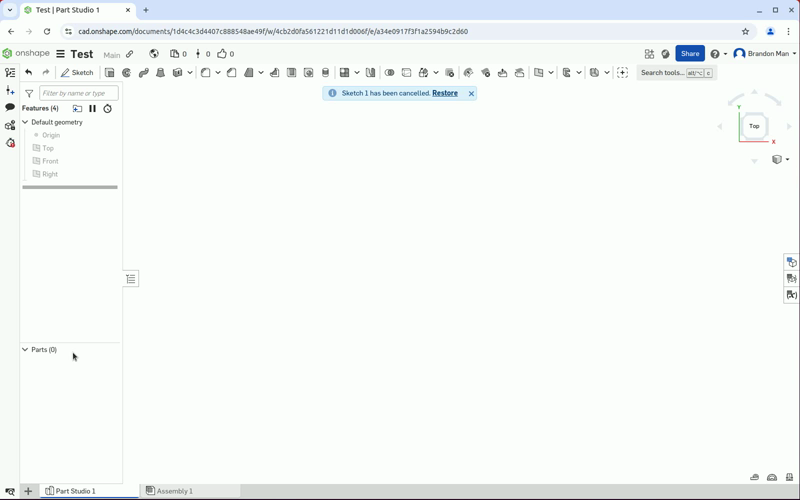
key(shift+p)
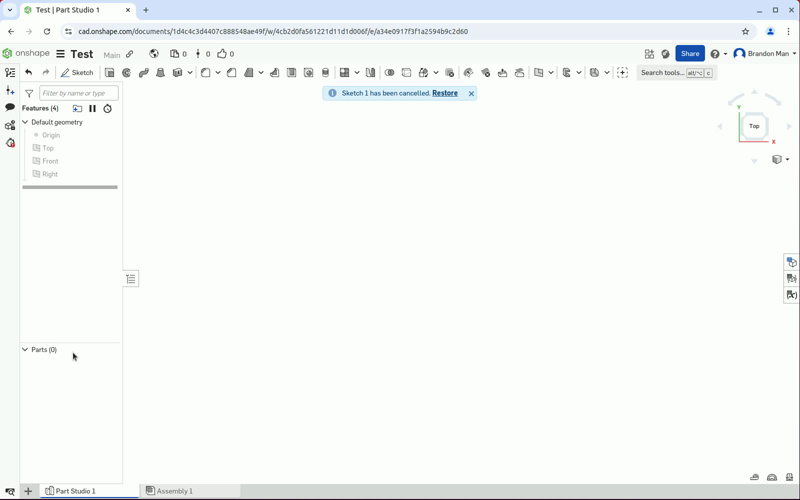
key(space)
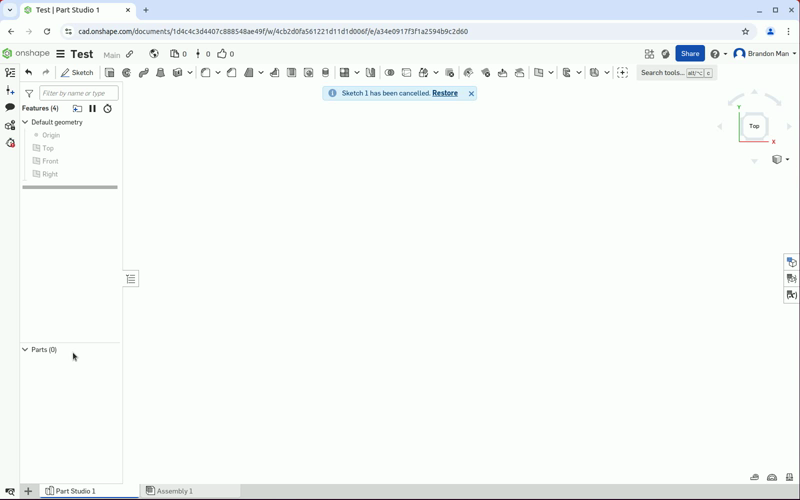
key_down(shift)
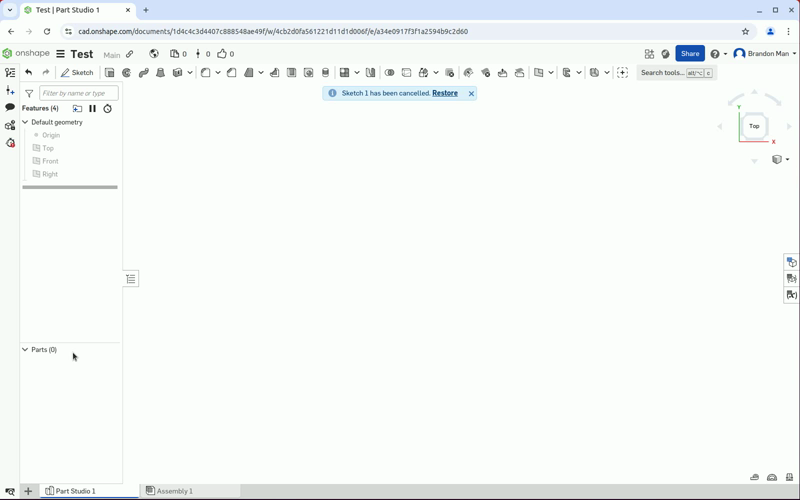
key(up)
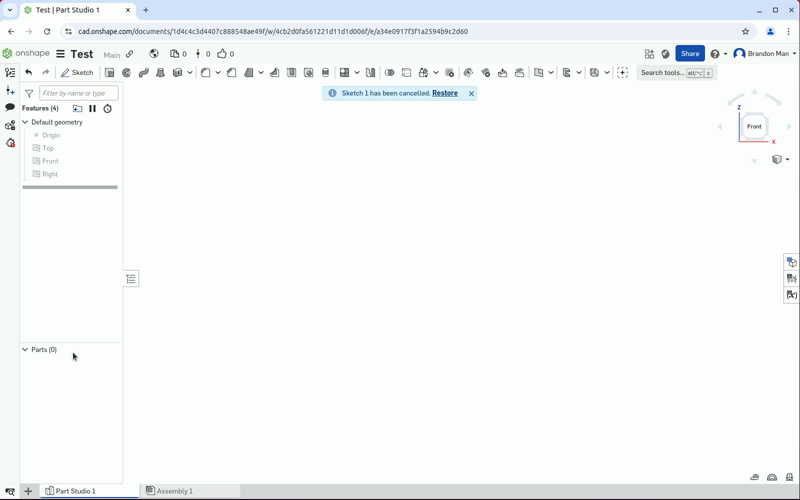
key_up(shift)
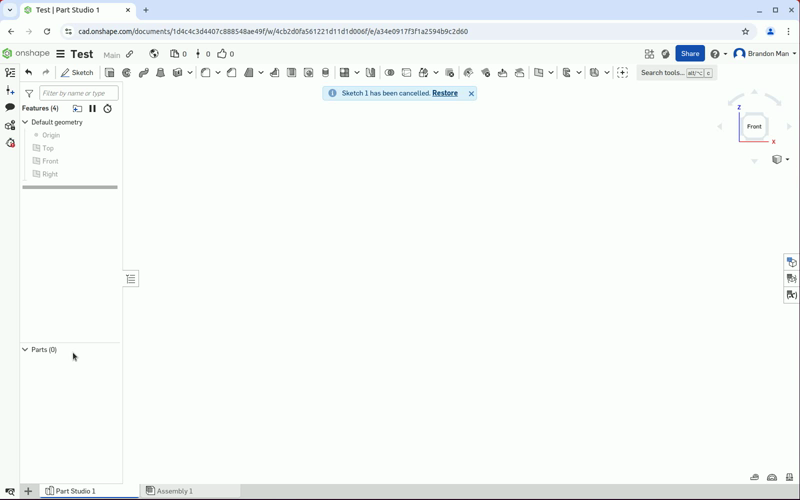
key(space)
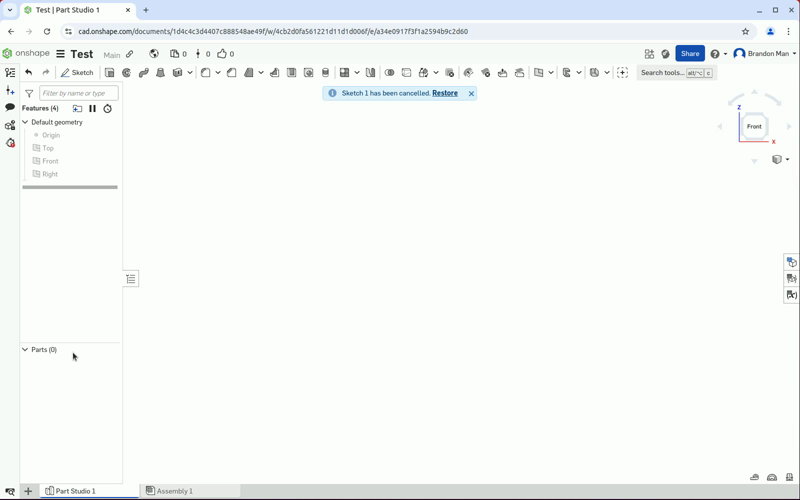
key_down(shift)
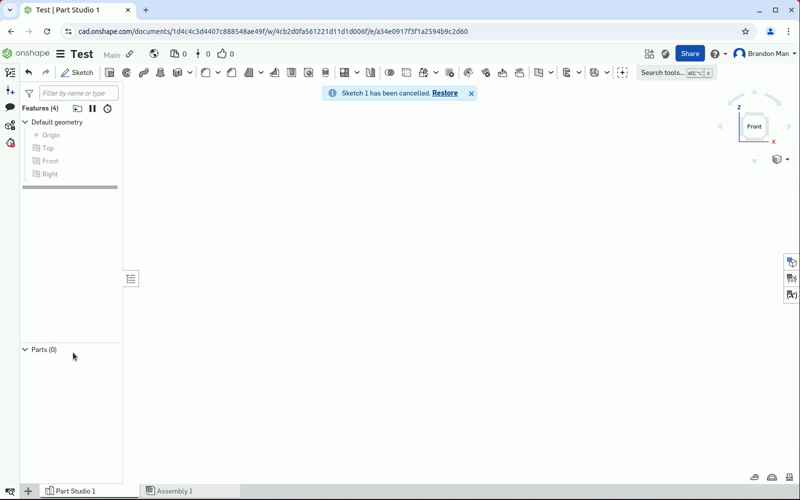
key(left)
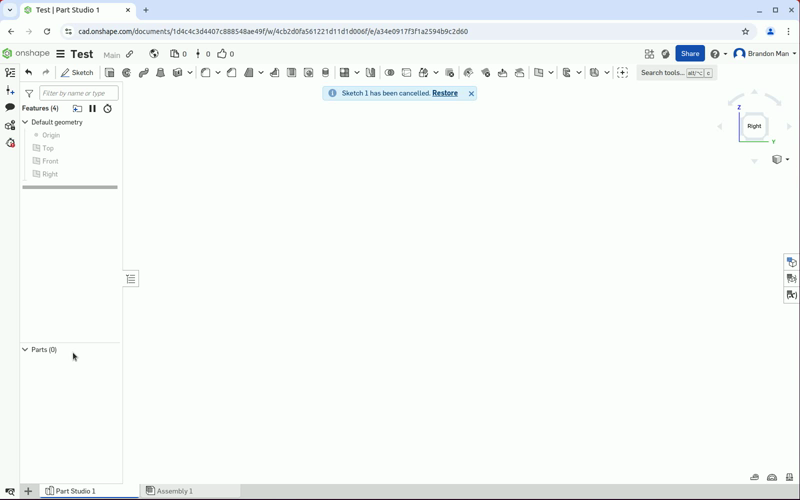
key_up(shift)
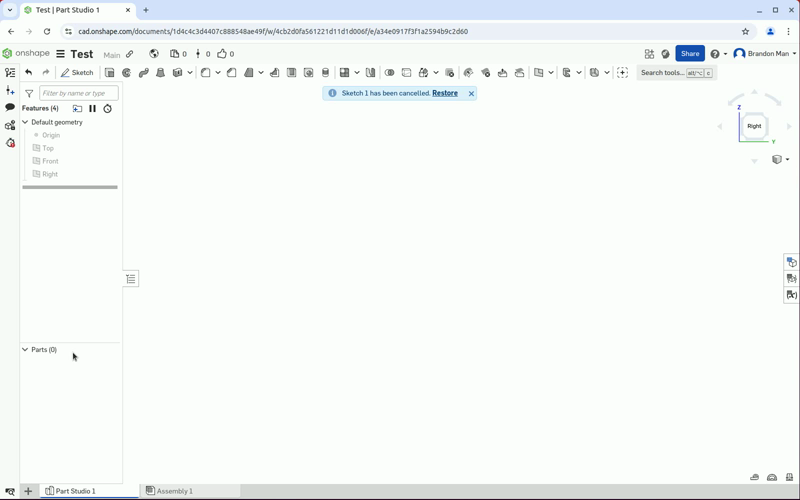
mouse_move(73, 352)
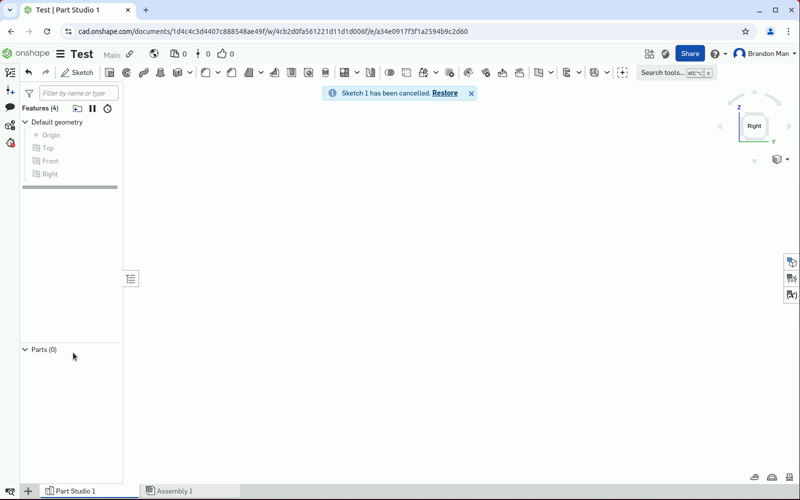
key(shift+y)
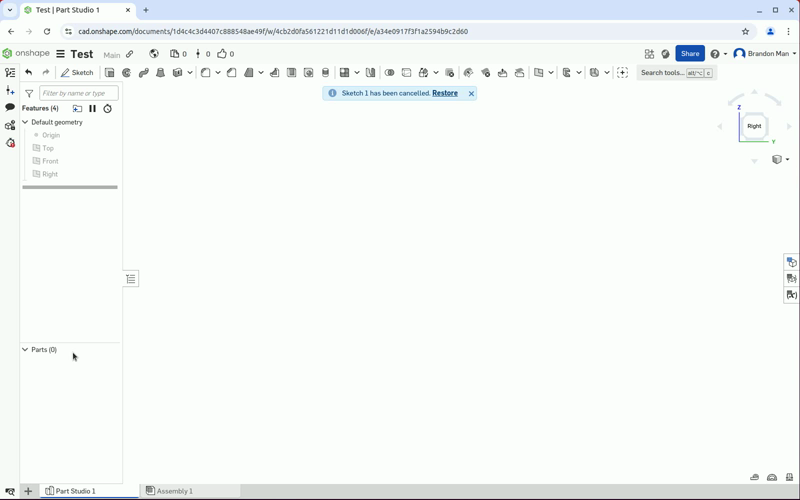
key(shift+s)
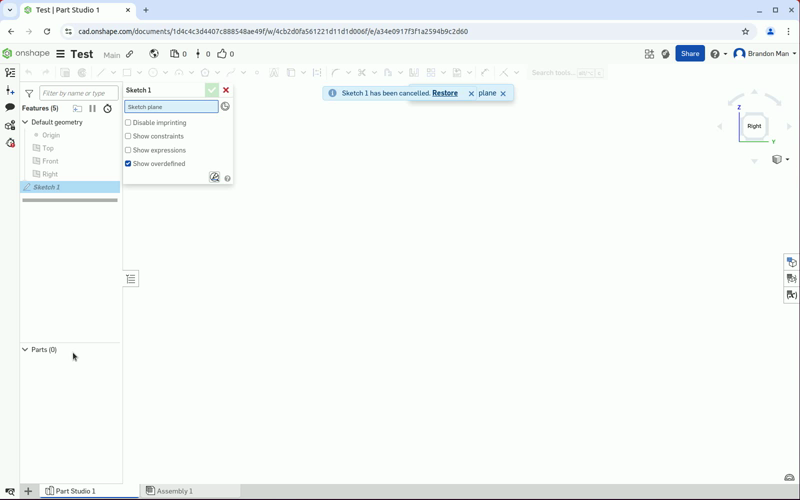
mouse_move(73, 176)
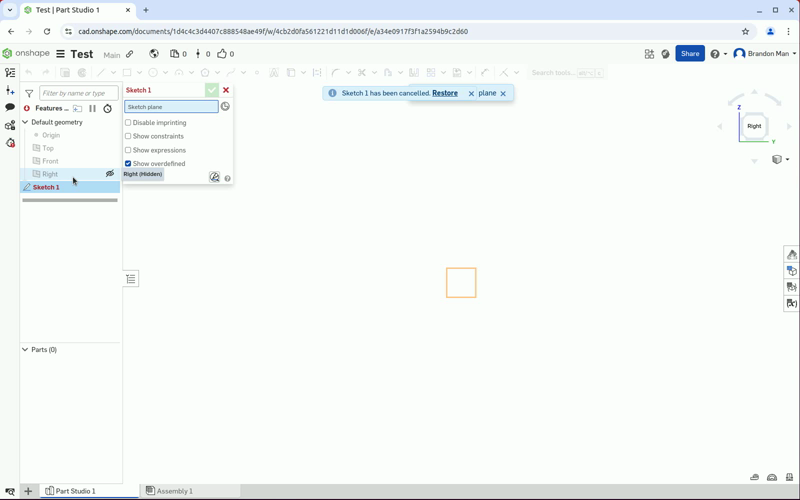
click(73, 176)
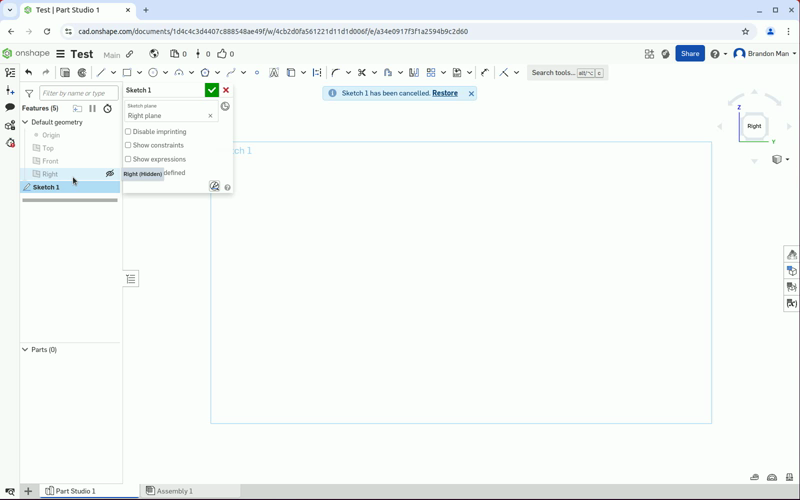
mouse_move(73, 352)
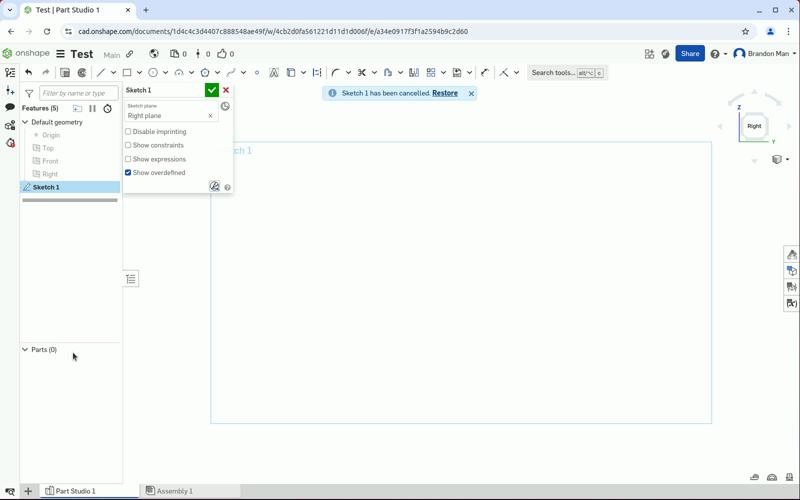
key(y)
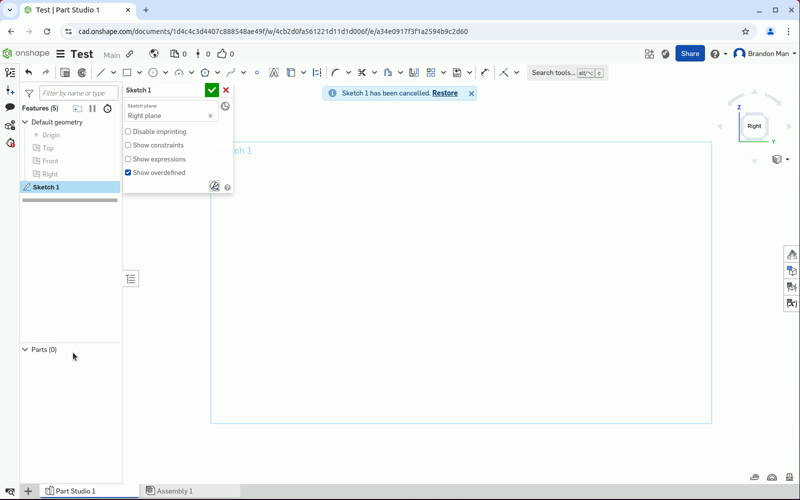
key(c)
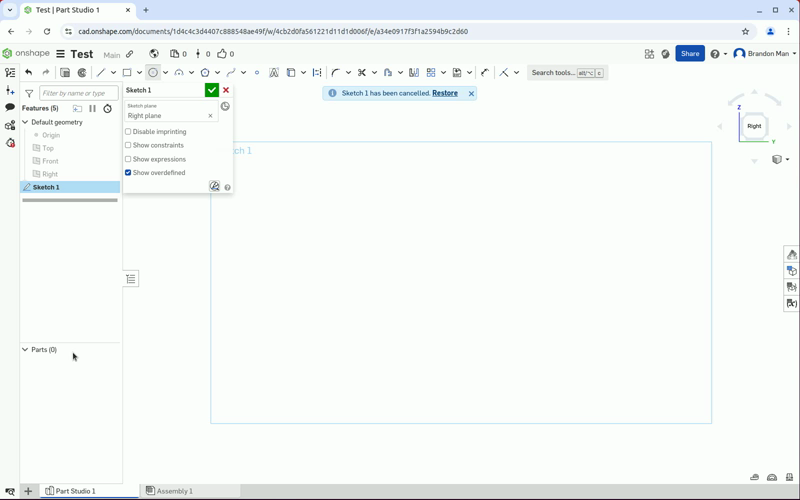
key_down(shift)
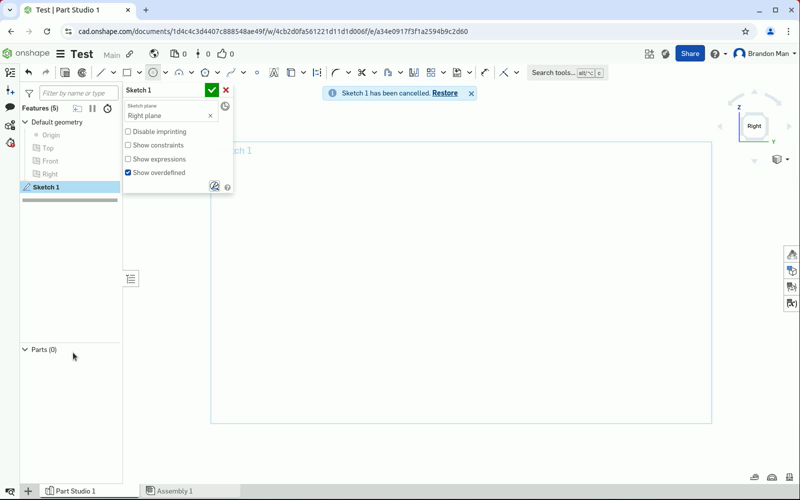
mouse_move(461, 282)
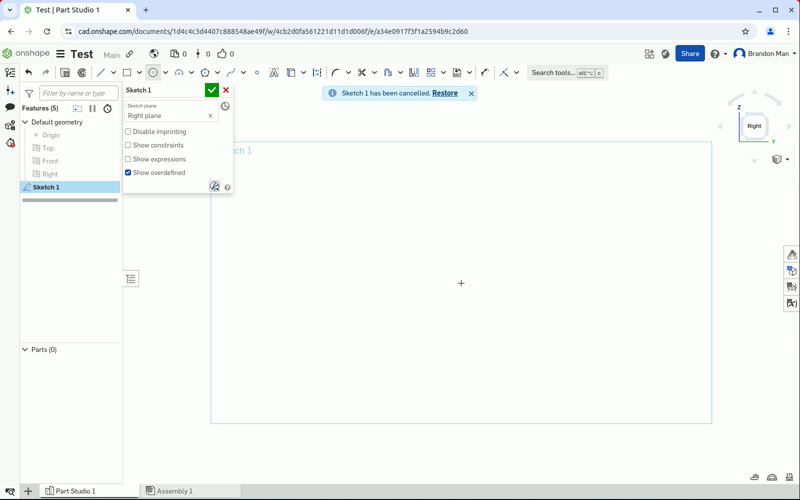
click(461, 282)
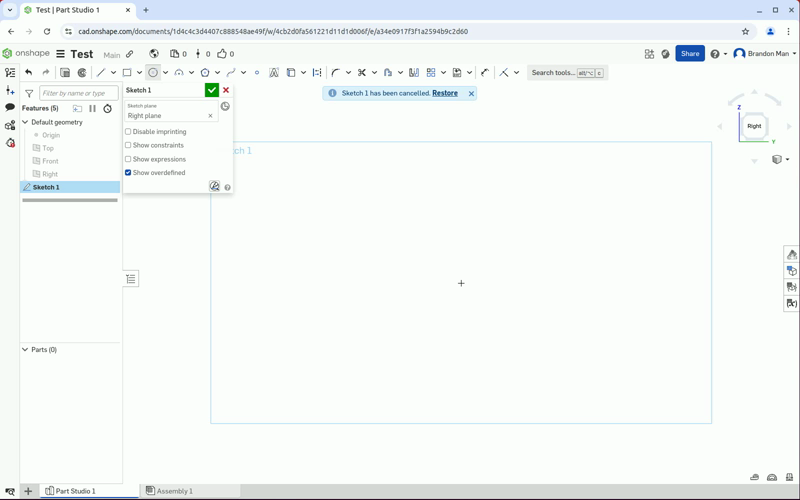
key_up(shift)
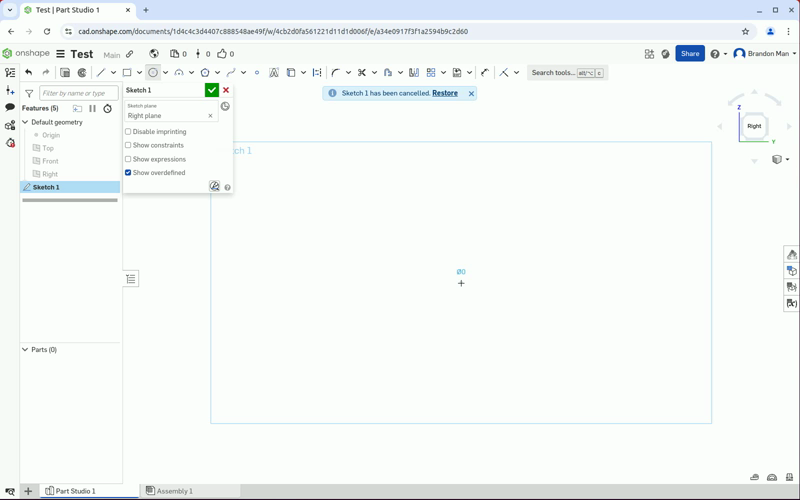
mouse_move(482, 282)
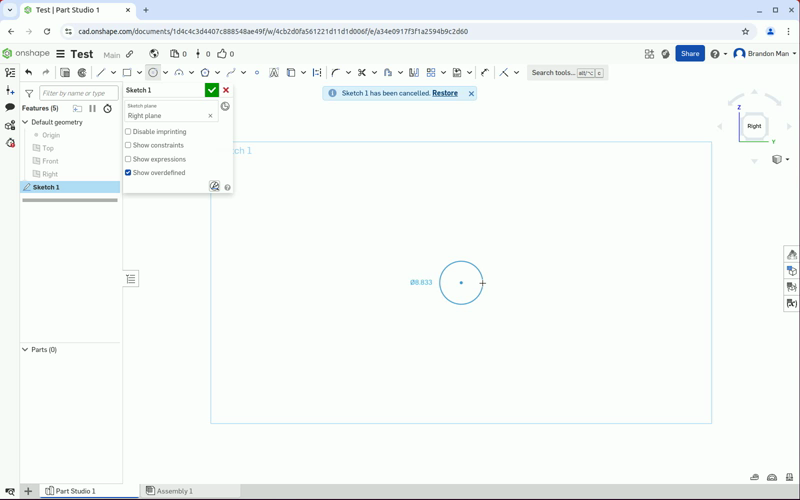
click(482, 282)
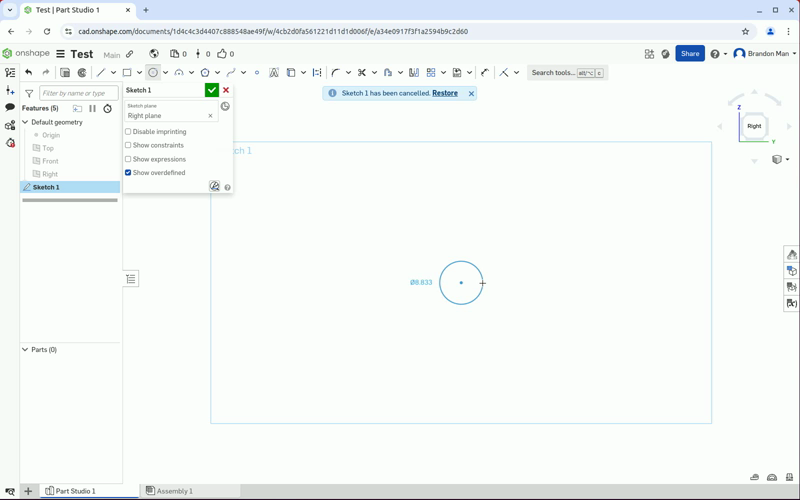
key(esc)
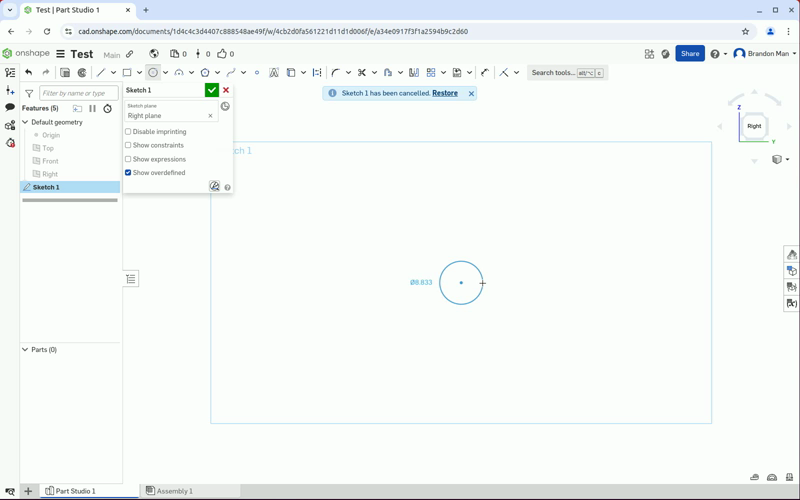
mouse_move(444, 289)
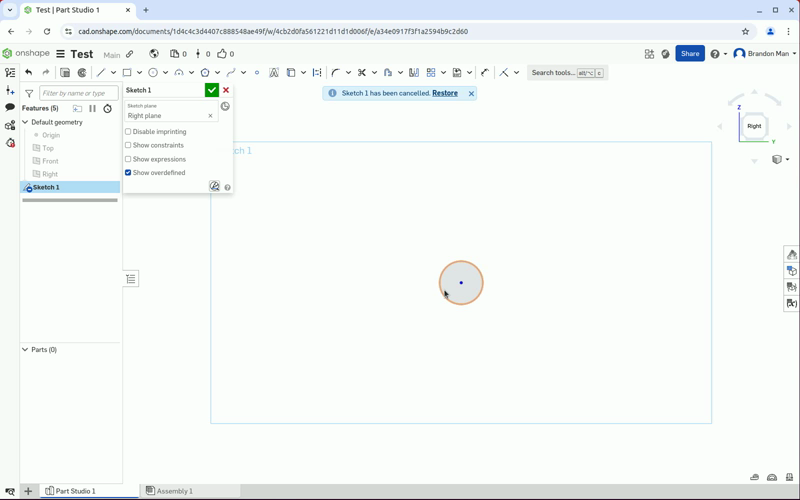
scroll(6)
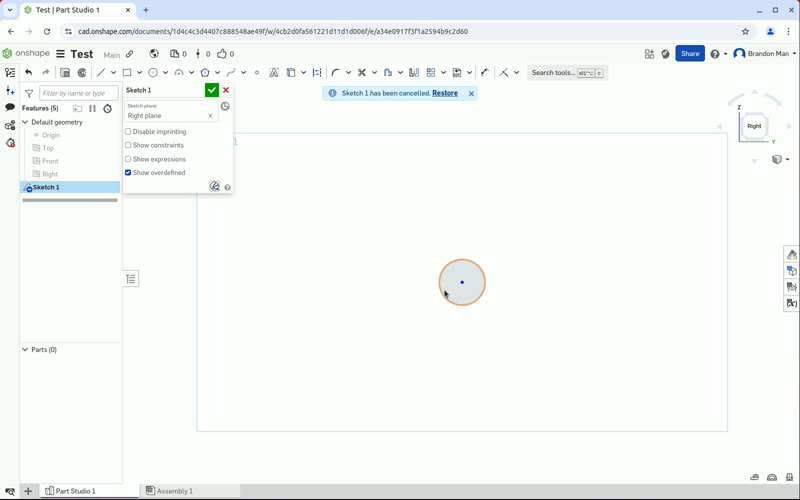
scroll(6)
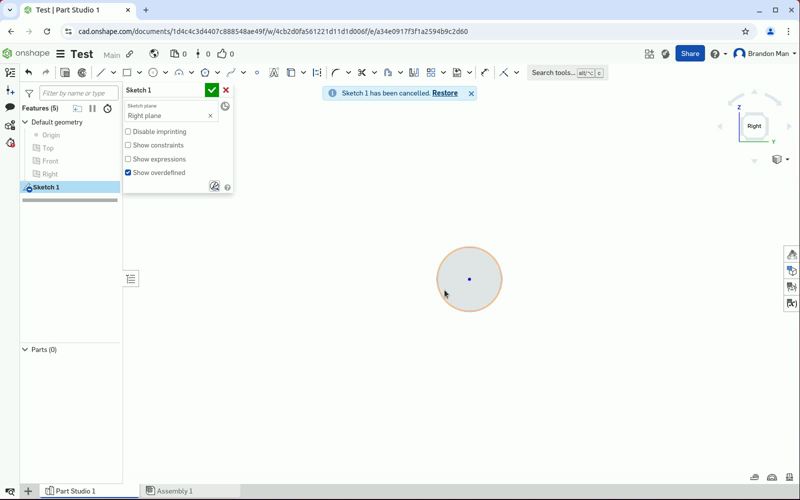
scroll(6)
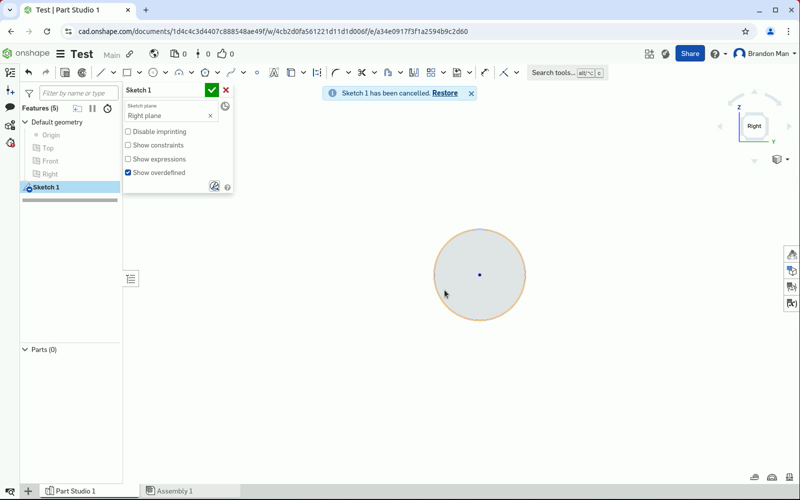
scroll(6)
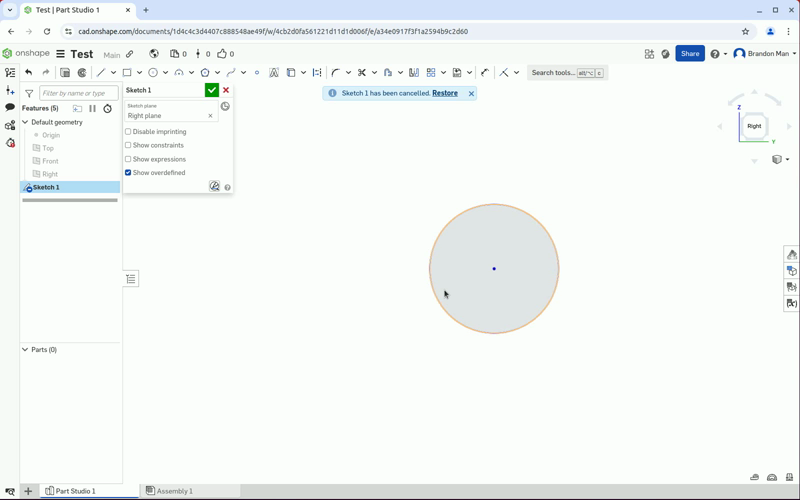
scroll(6)
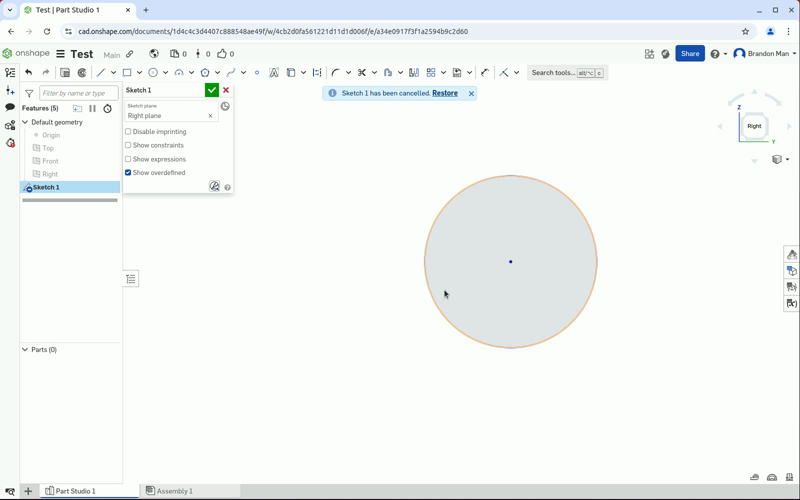
scroll(6)
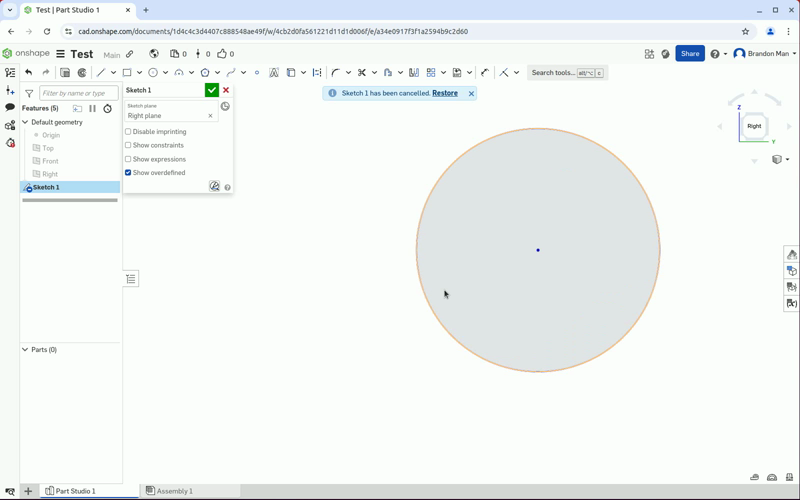
scroll(6)
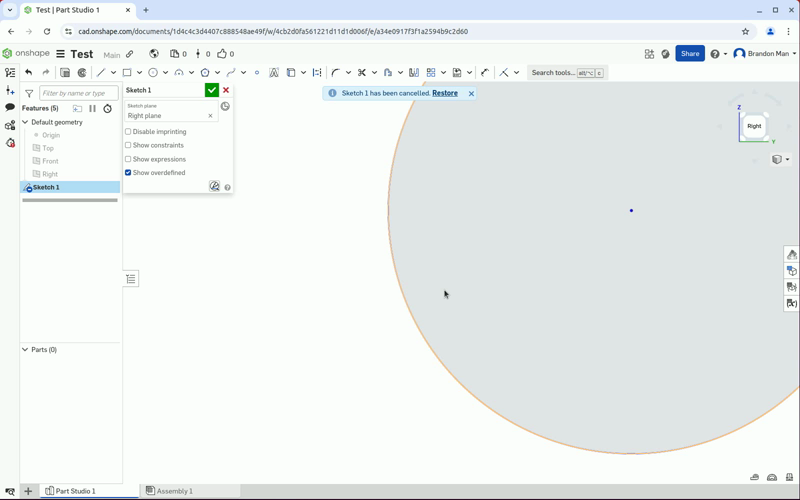
click(444, 289)
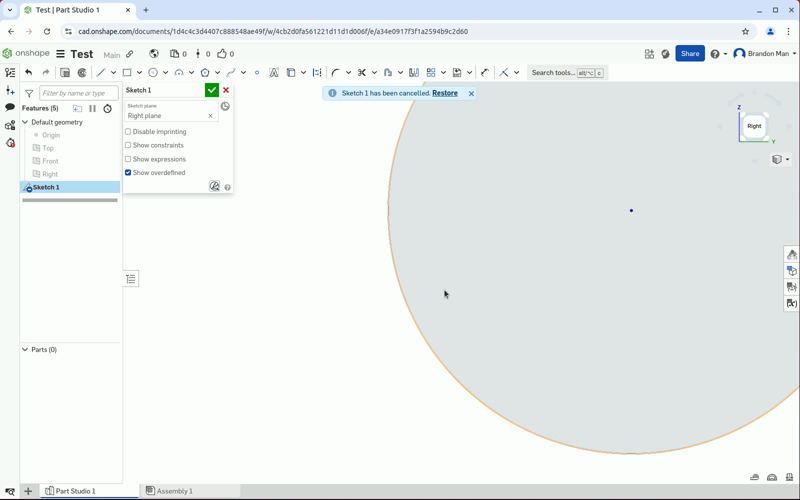
scroll(-6)
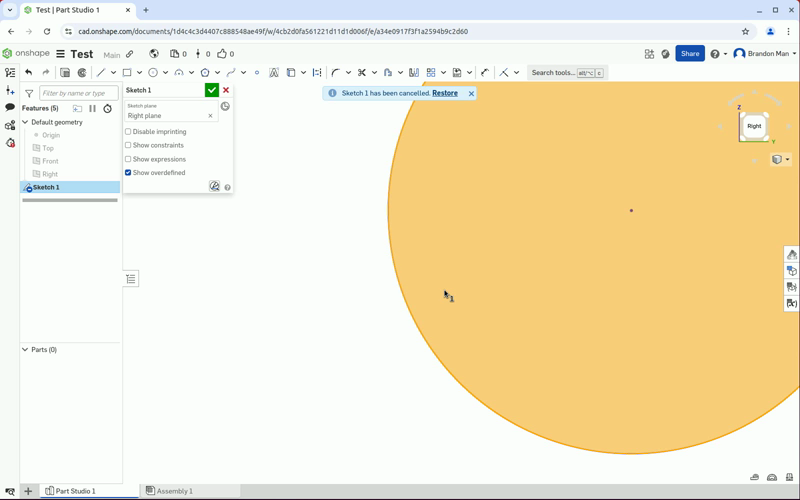
scroll(-6)
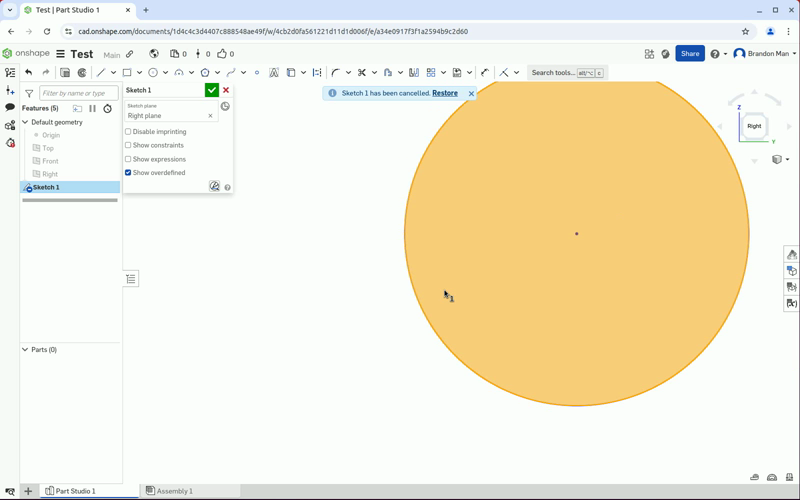
scroll(-6)
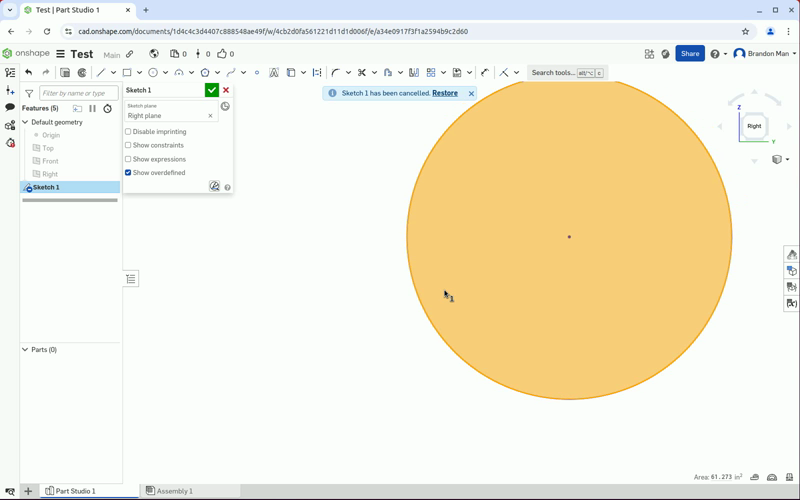
scroll(-6)
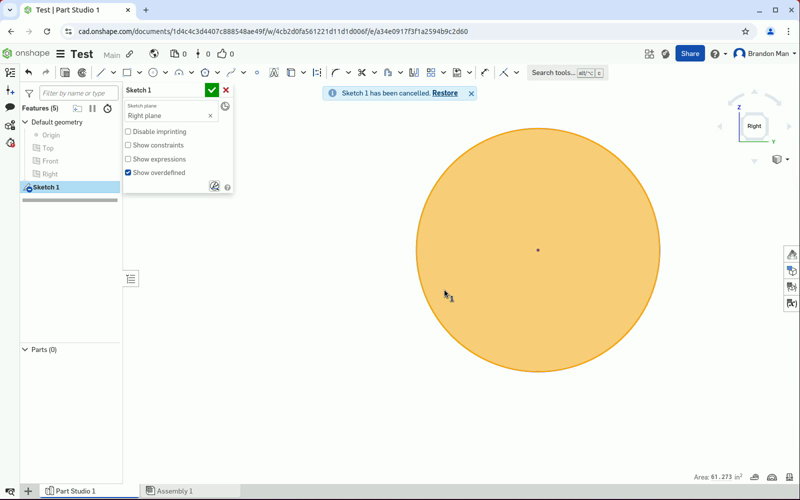
scroll(-6)
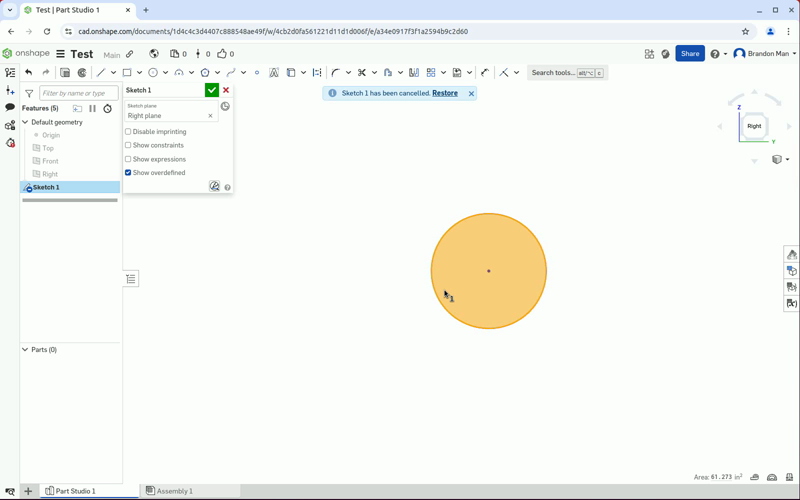
scroll(-6)
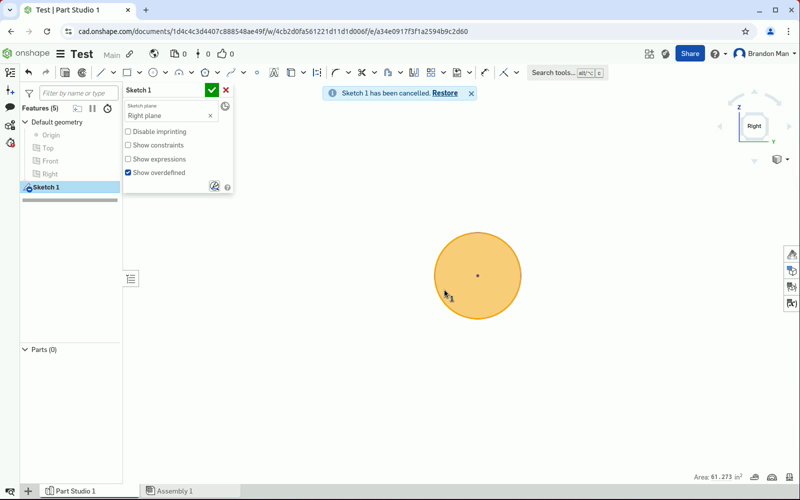
scroll(-6)
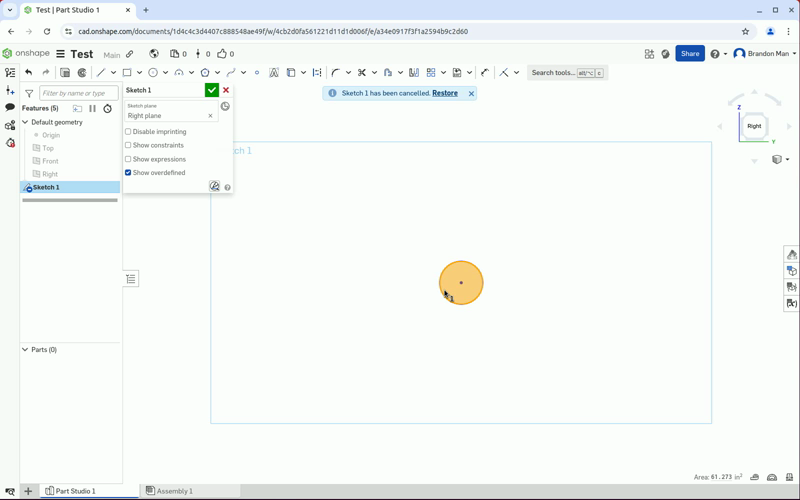
mouse_move(73, 352)
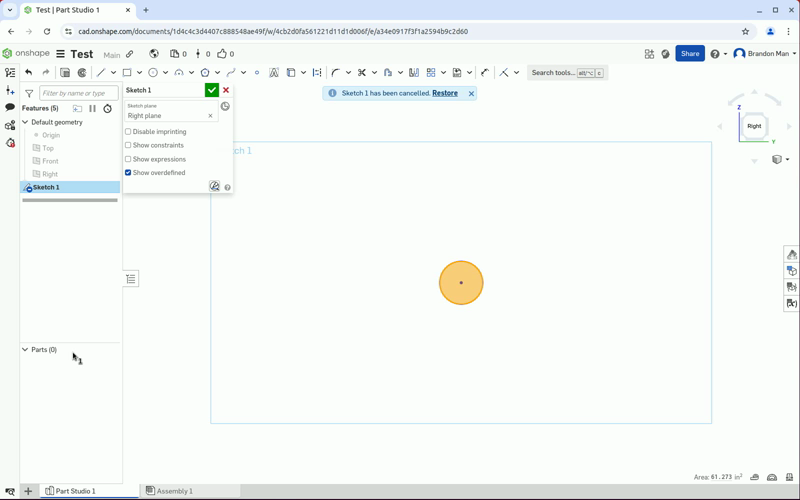
key(shift+y)
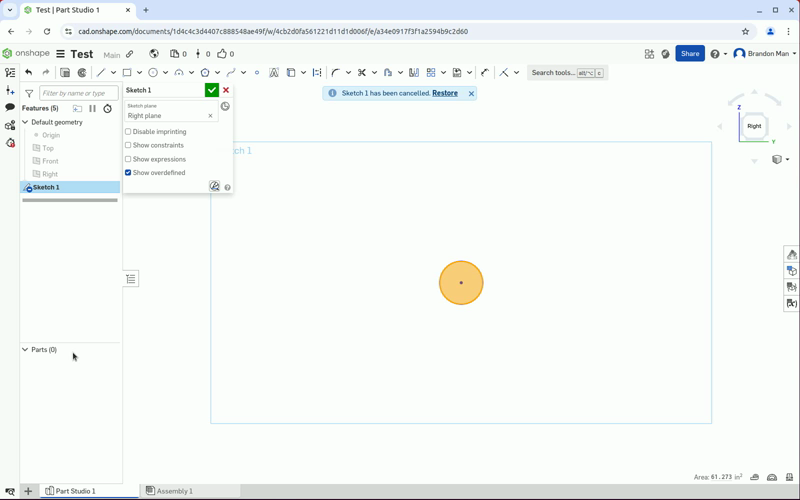
key(shift+e)
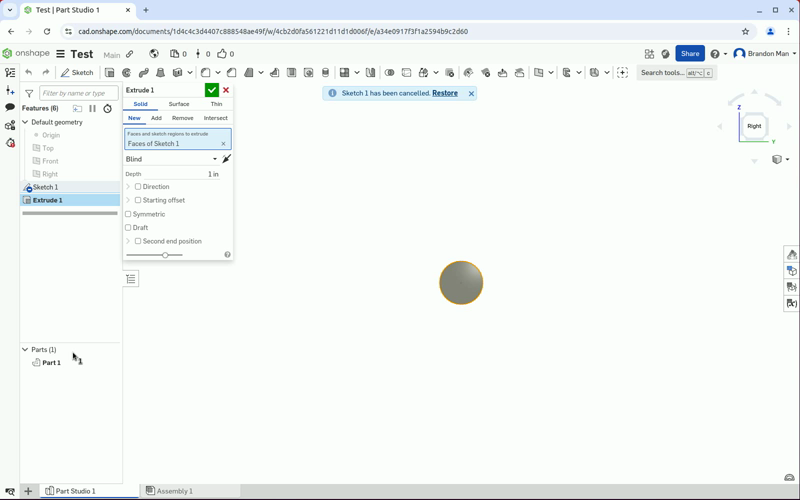
mouse_move(143, 106)
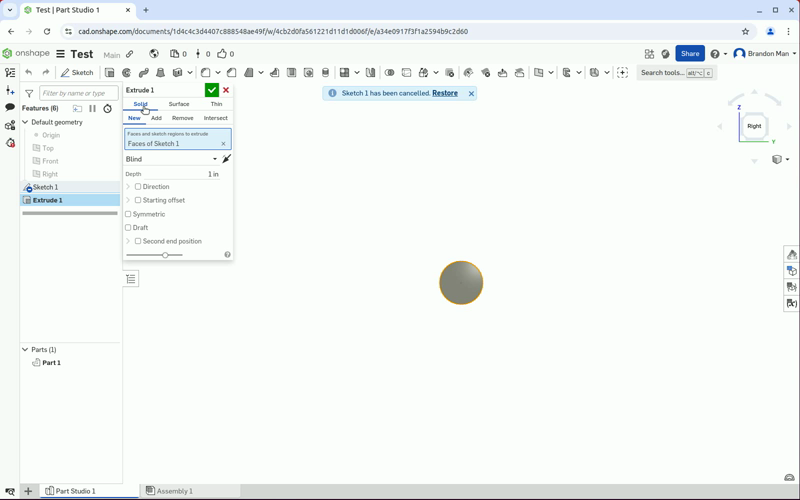
click(143, 106)
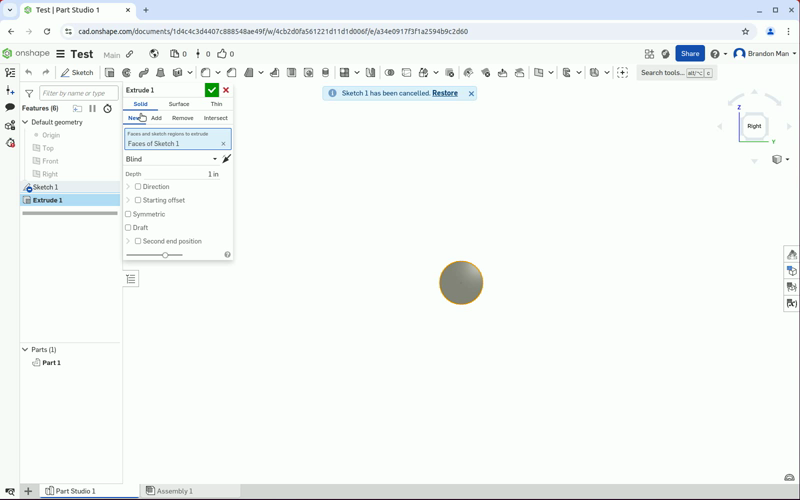
mouse_move(137, 120)
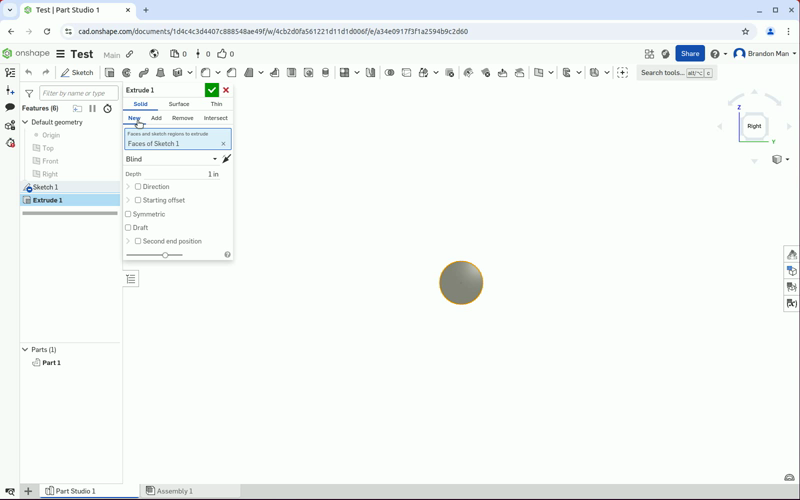
click(137, 120)
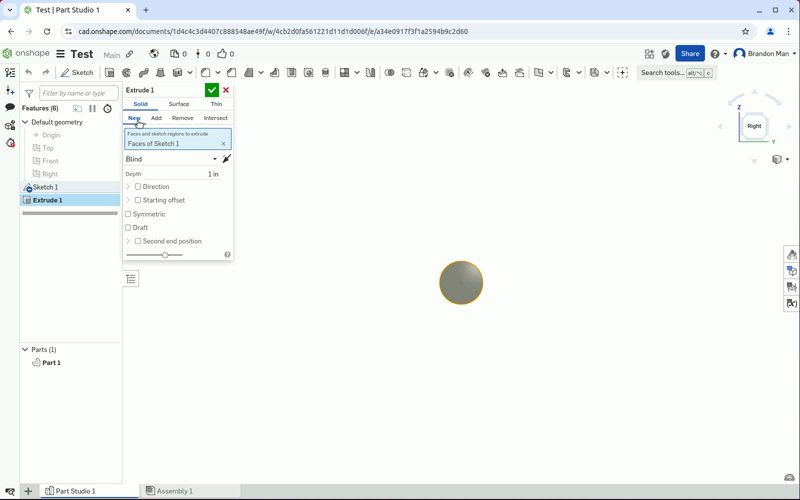
key(tab, 4)
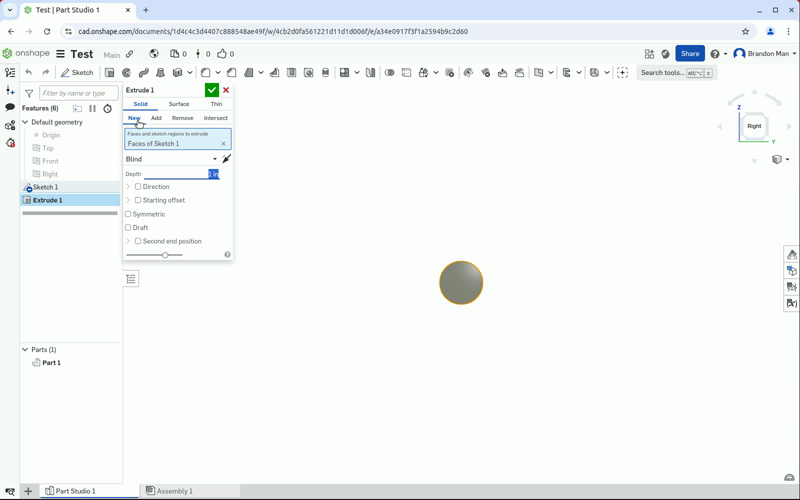
text(17.332)
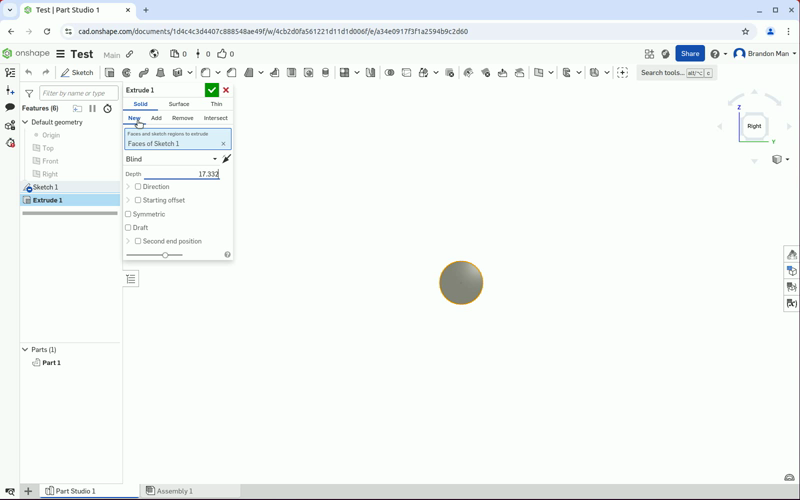
key(tab, 3)
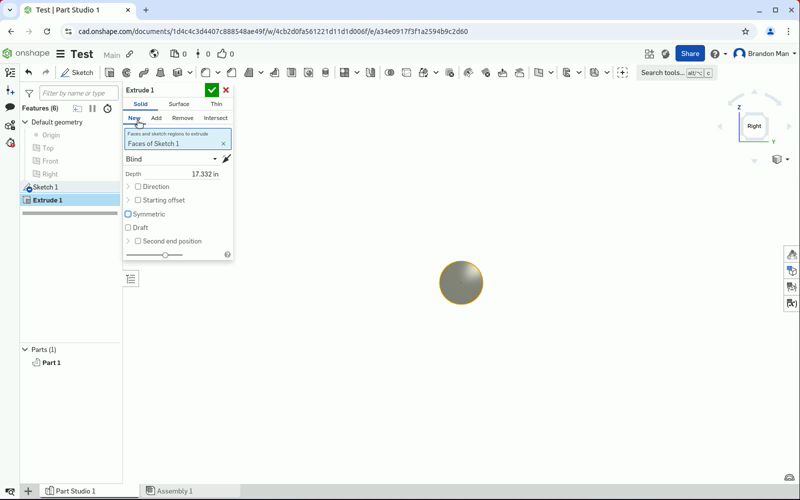
key(space)
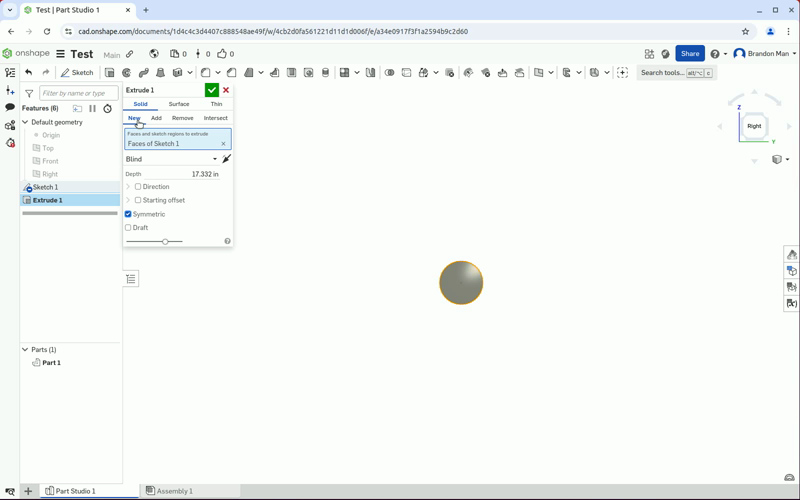
key(enter)
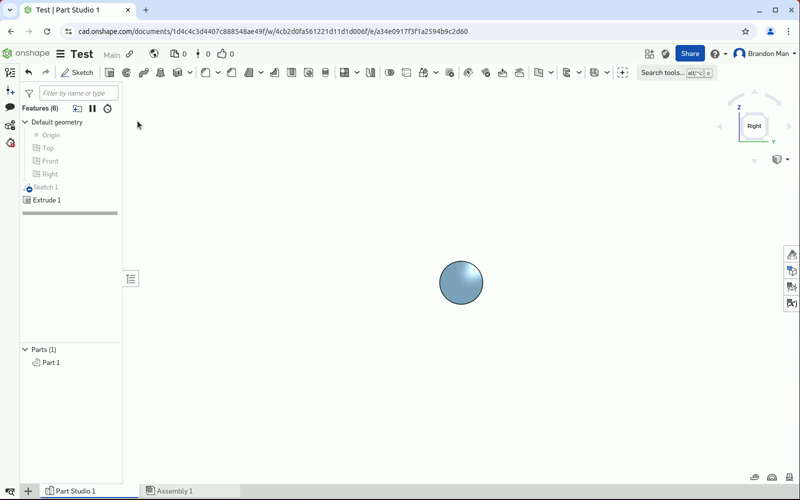
key(shift+h)
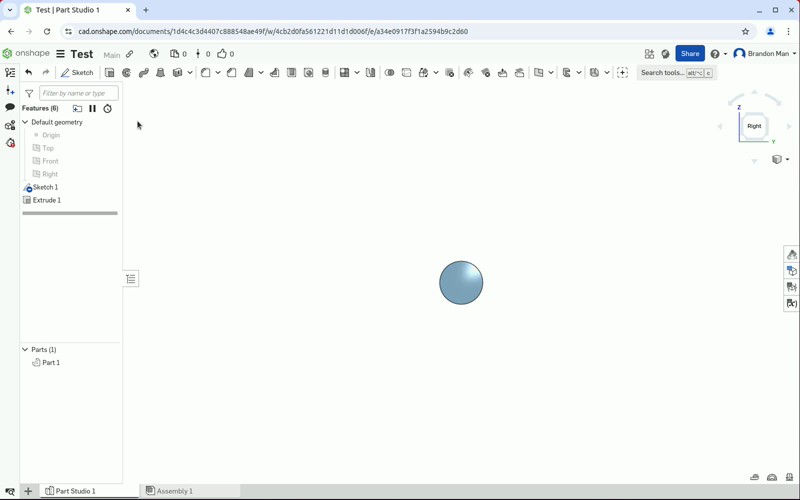
key(shift+h)
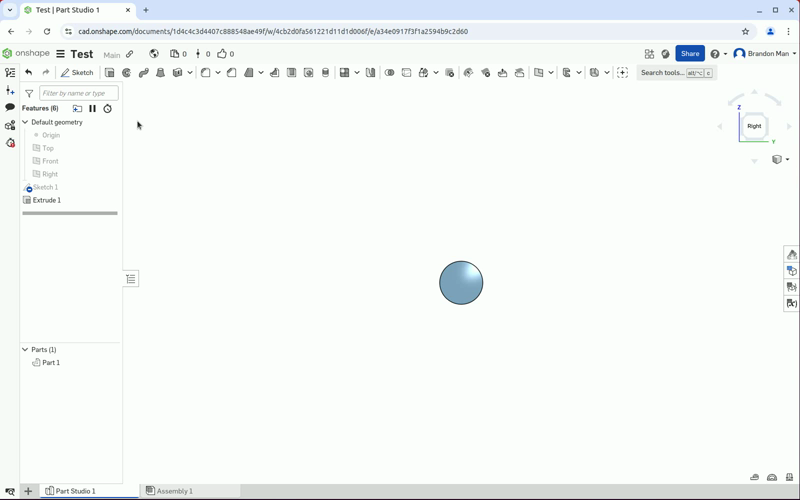
mouse_move(73, 189)
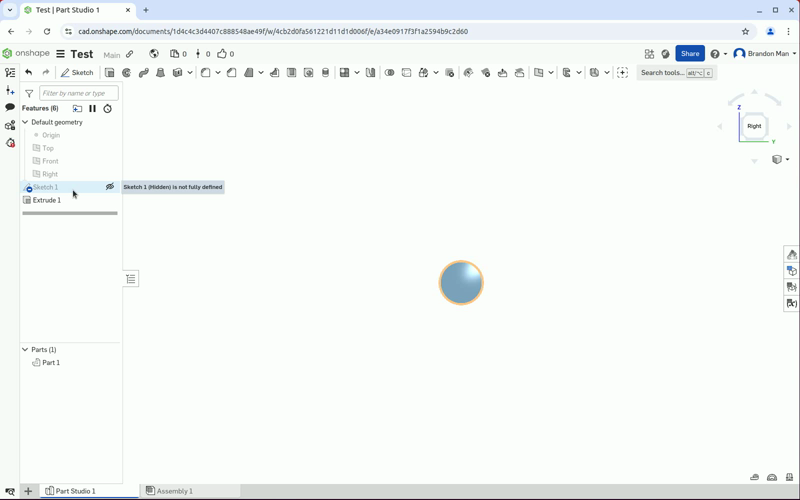
click(73, 189)
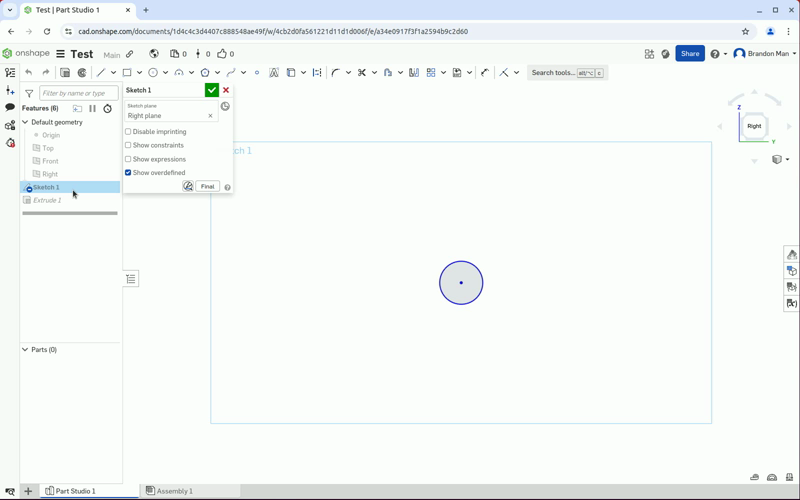
mouse_move(229, 92)
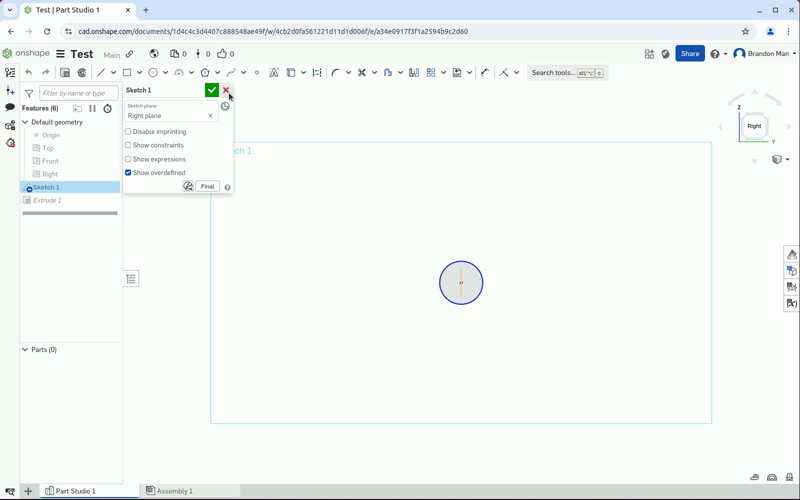
click(229, 92)
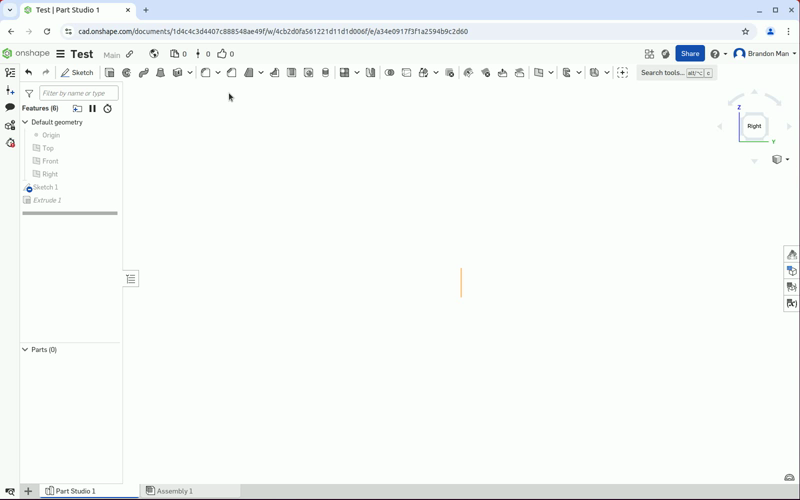
mouse_move(73, 352)
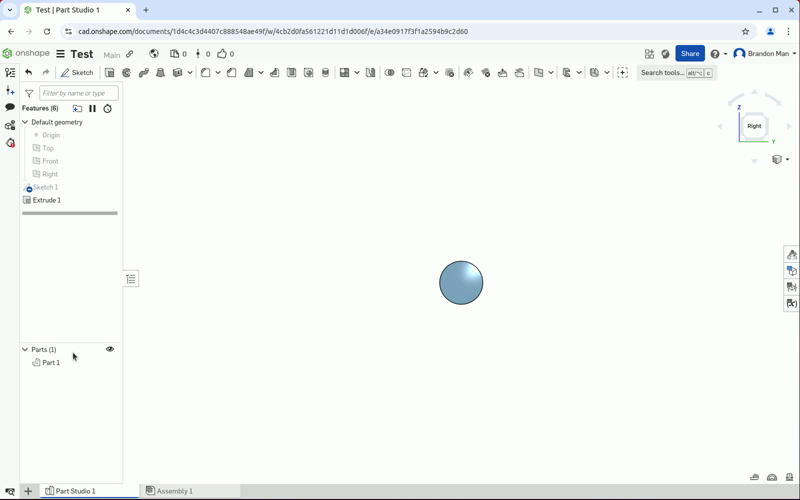
key(y)
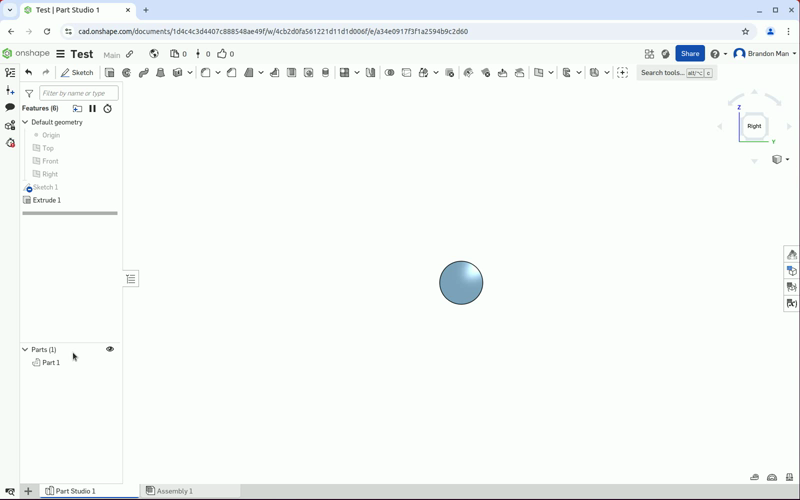
key(shift+p)
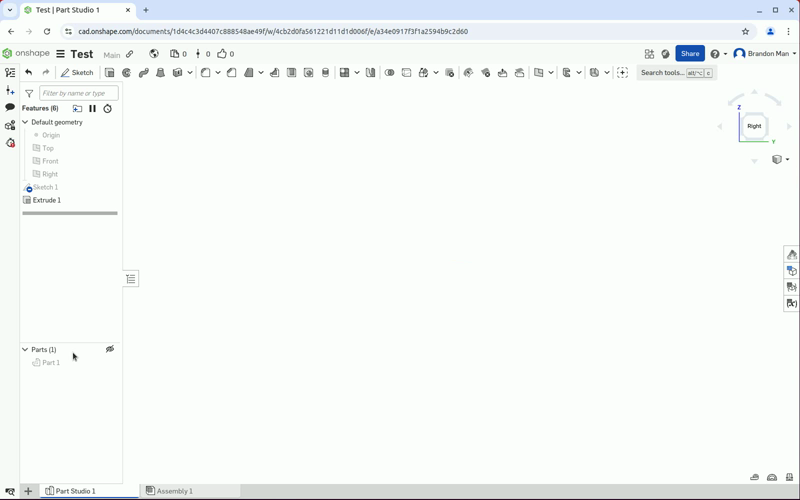
key(space)
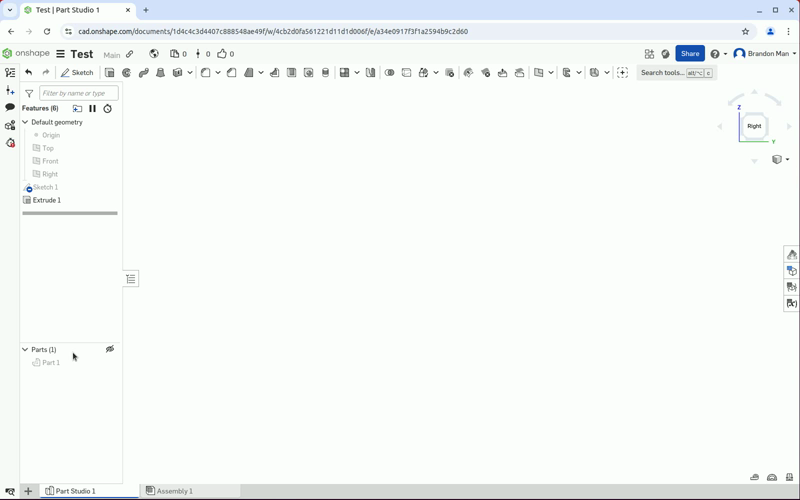
key_down(shift)
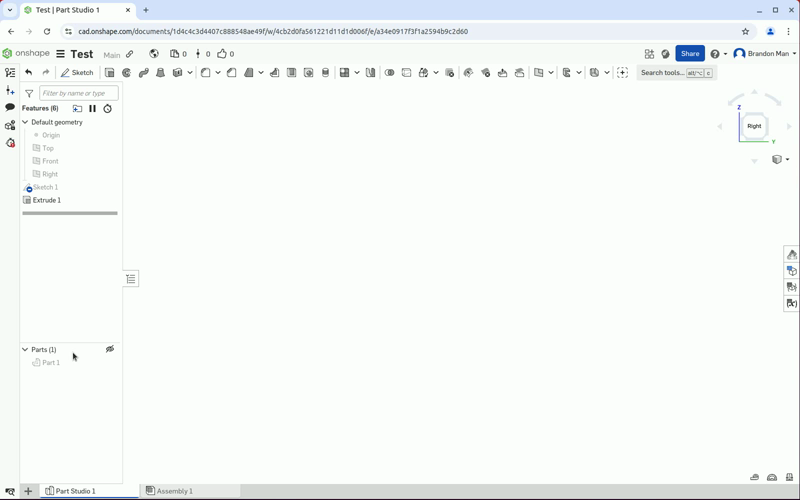
key(right)
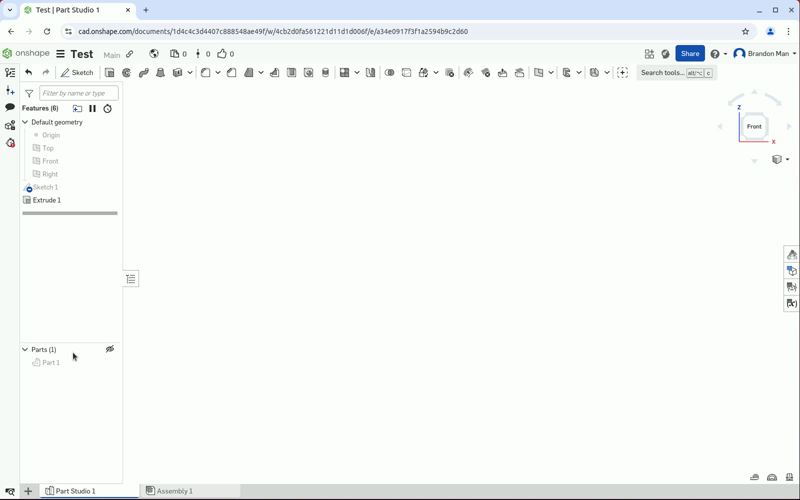
key_up(shift)
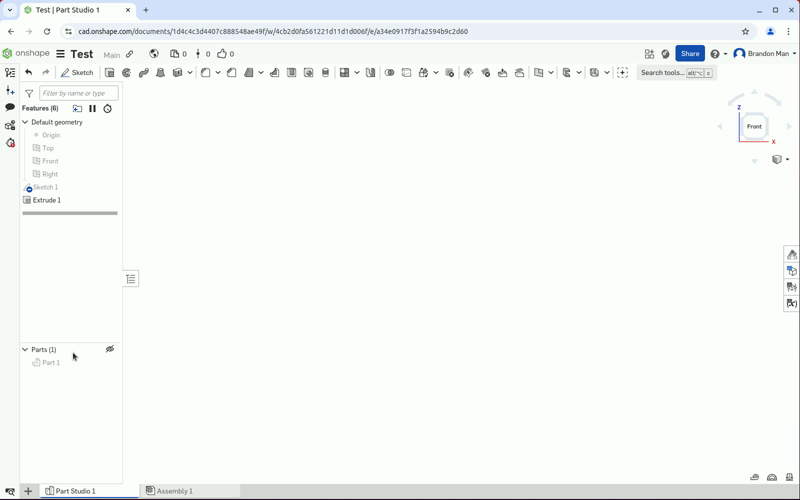
key(space)
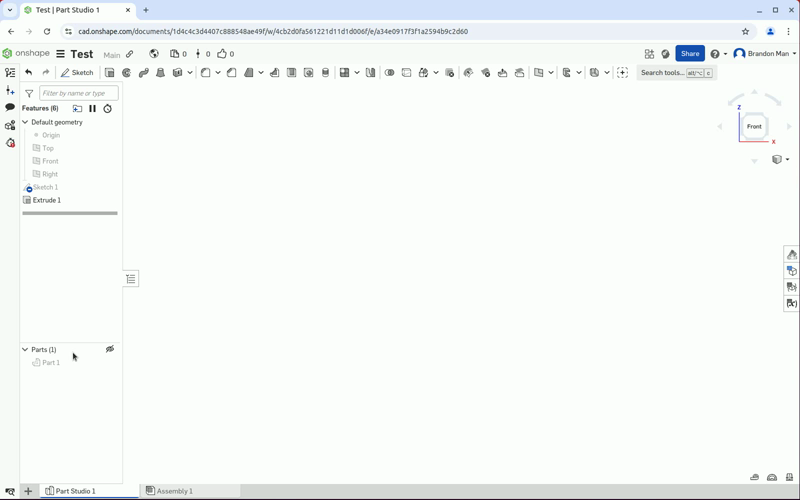
key_down(shift)
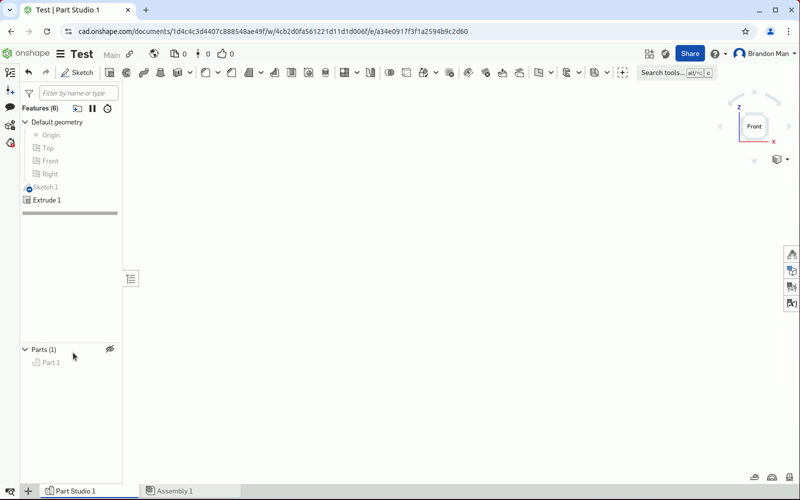
key(down)
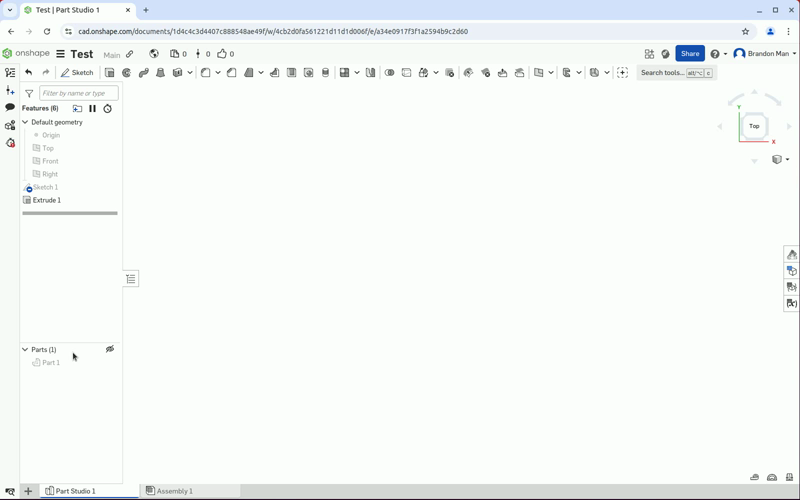
key_up(shift)
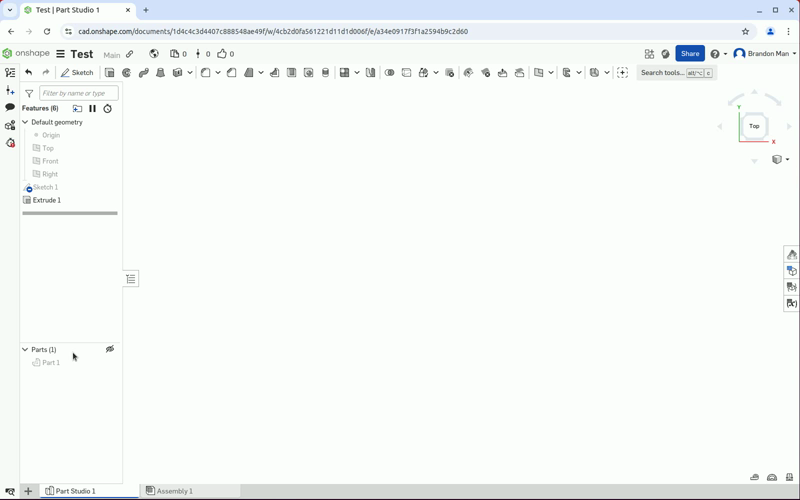
mouse_move(73, 352)
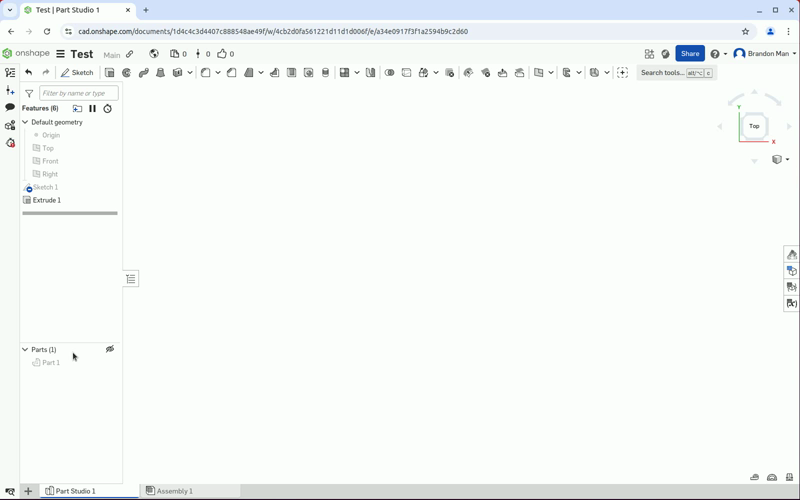
key(shift+y)
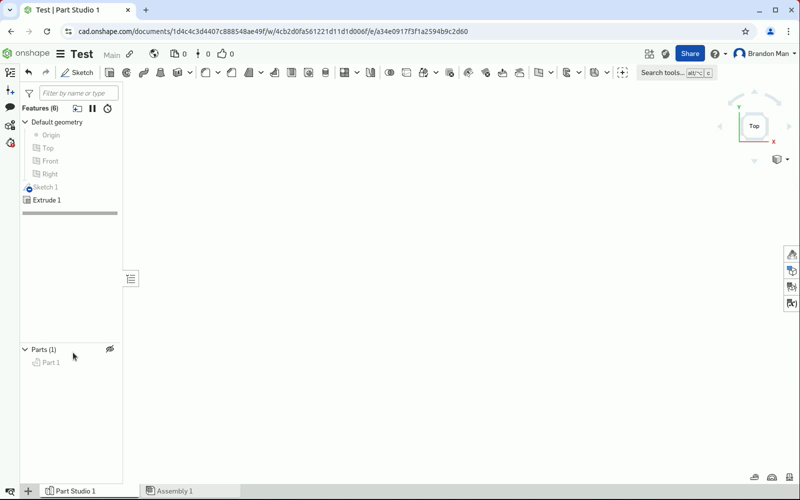
key(shift+s)
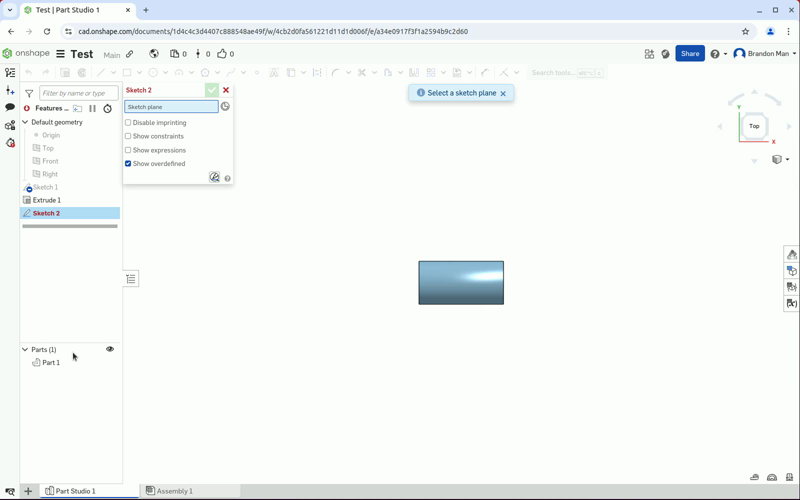
mouse_move(73, 150)
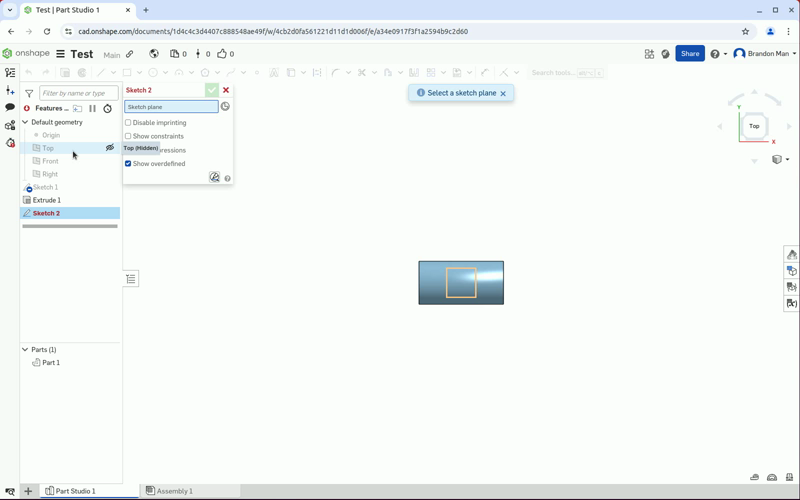
click(73, 150)
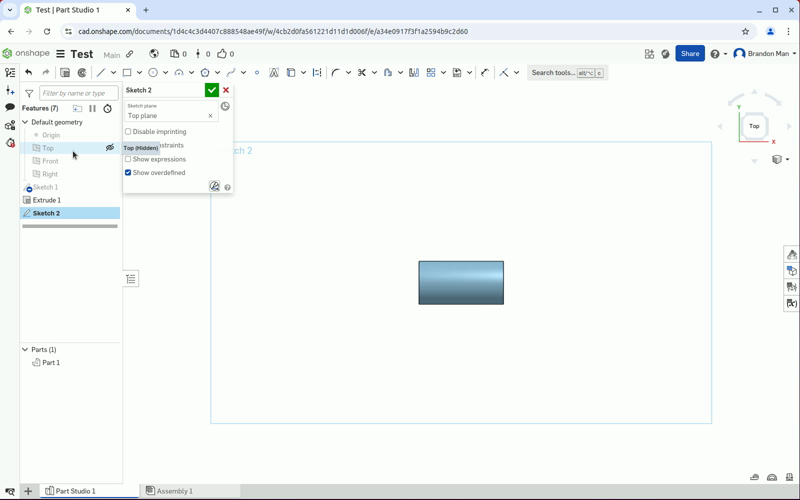
mouse_move(73, 352)
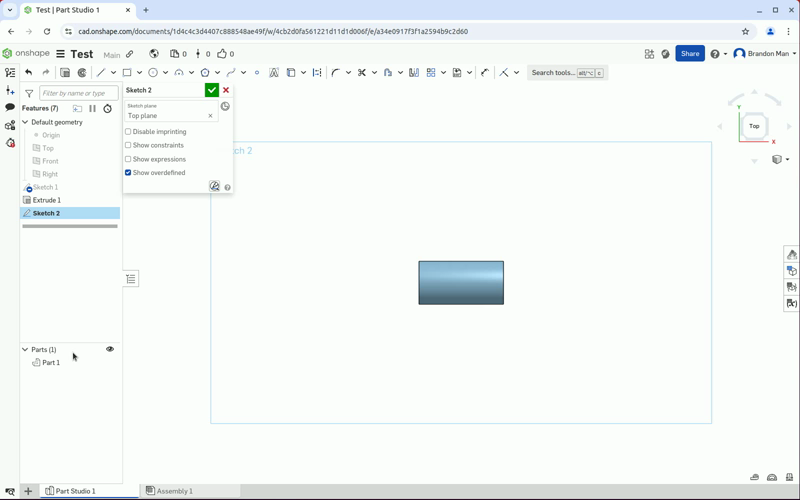
key(y)
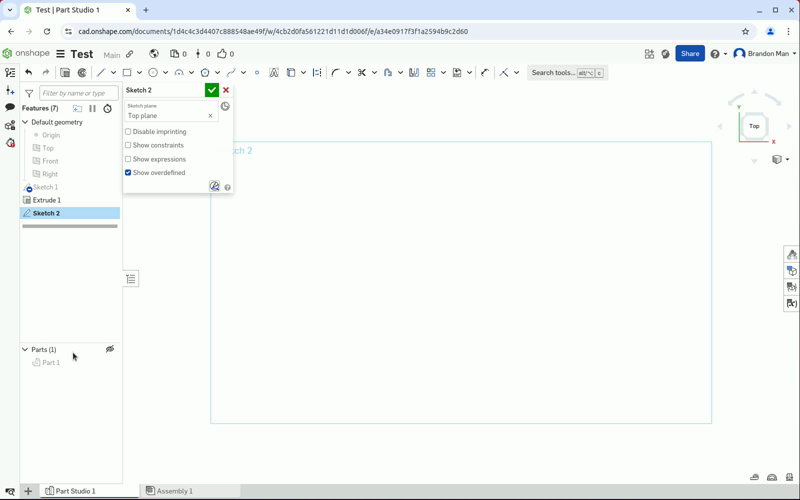
key(c)
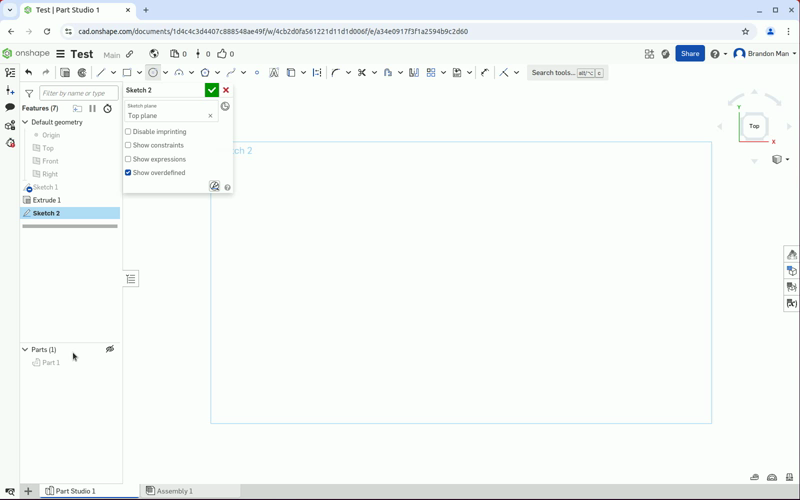
key_down(shift)
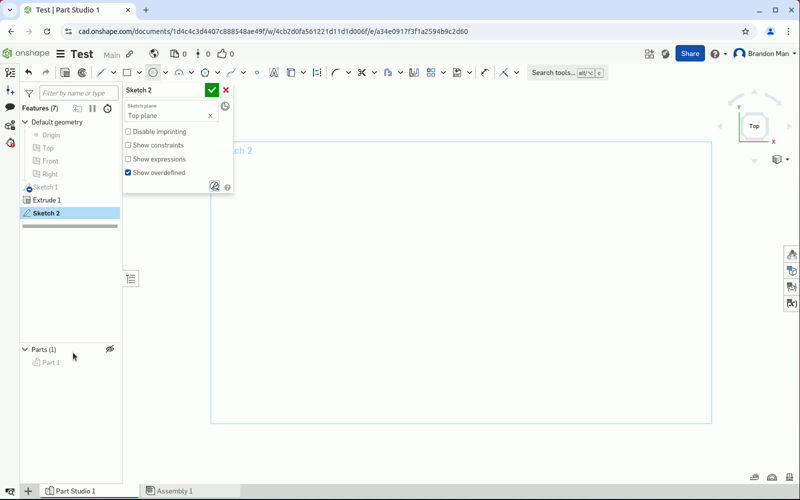
mouse_move(461, 282)
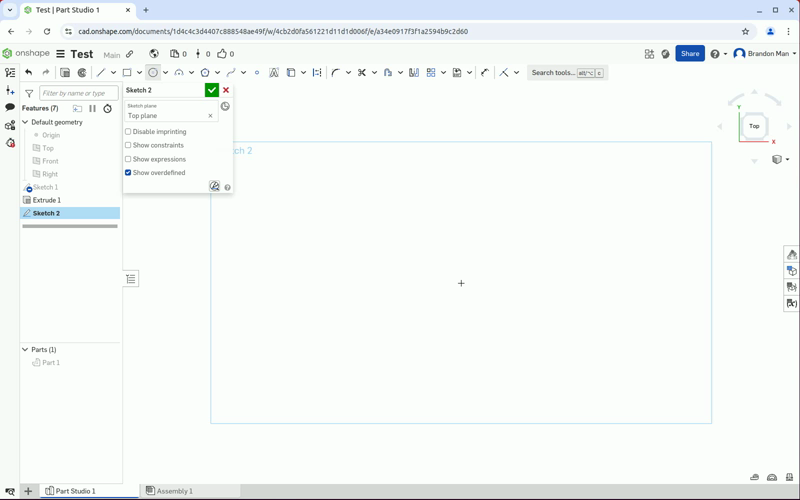
click(461, 282)
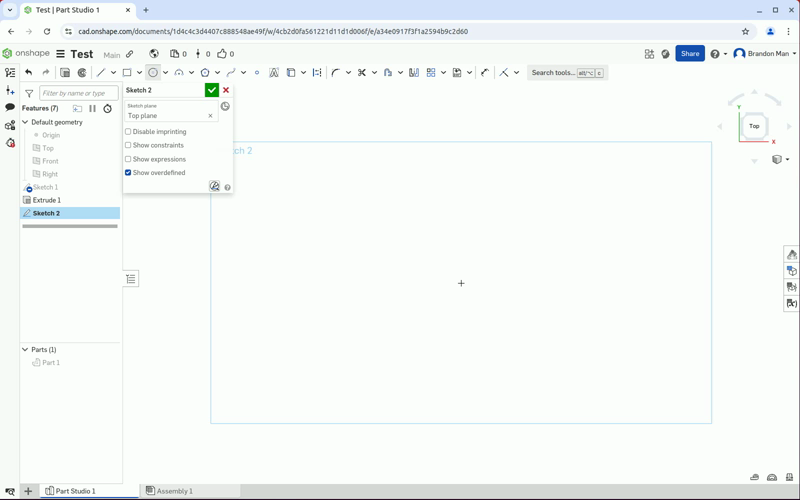
key_up(shift)
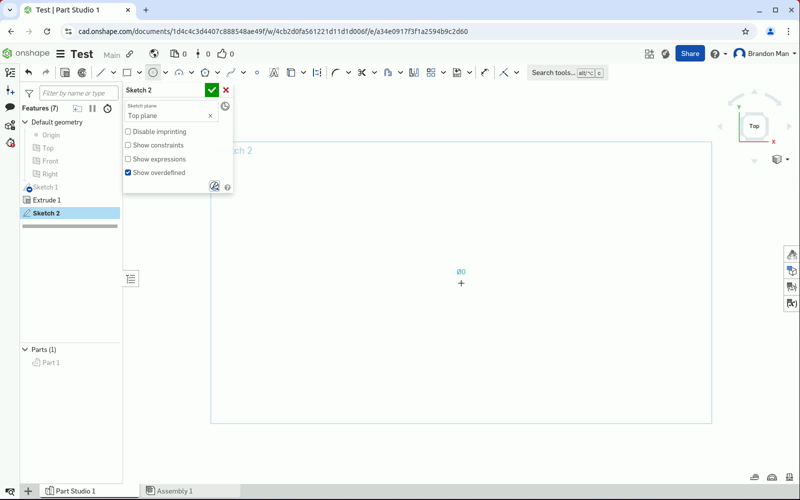
mouse_move(478, 282)
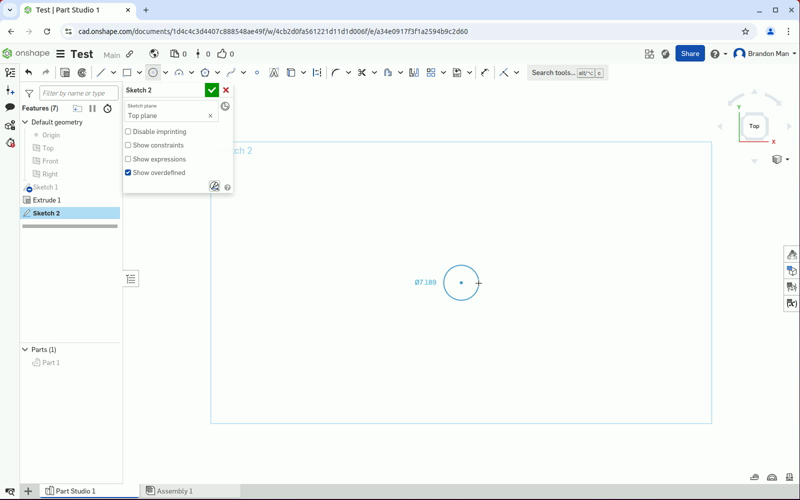
click(478, 282)
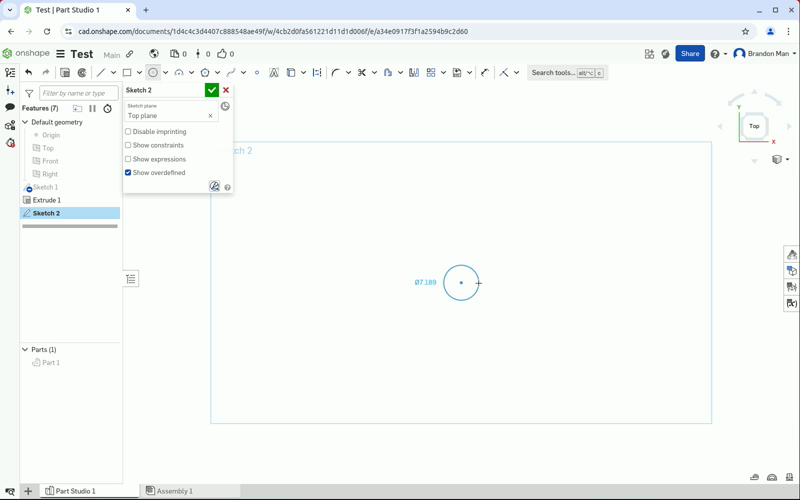
key(esc)
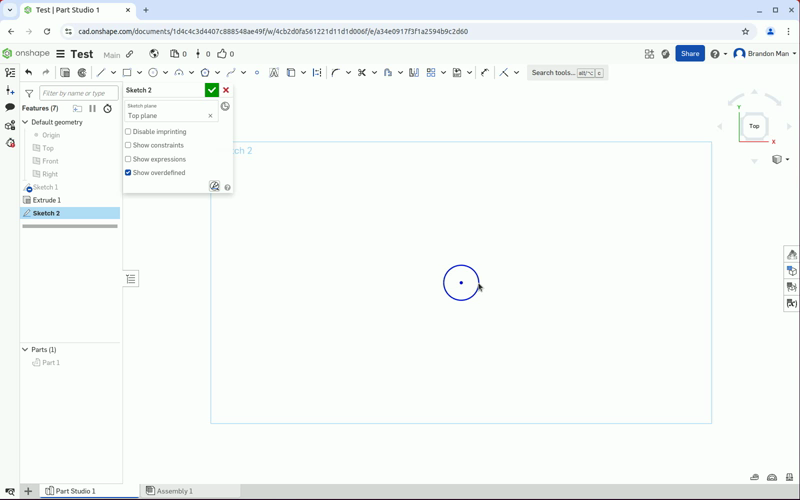
mouse_move(446, 278)
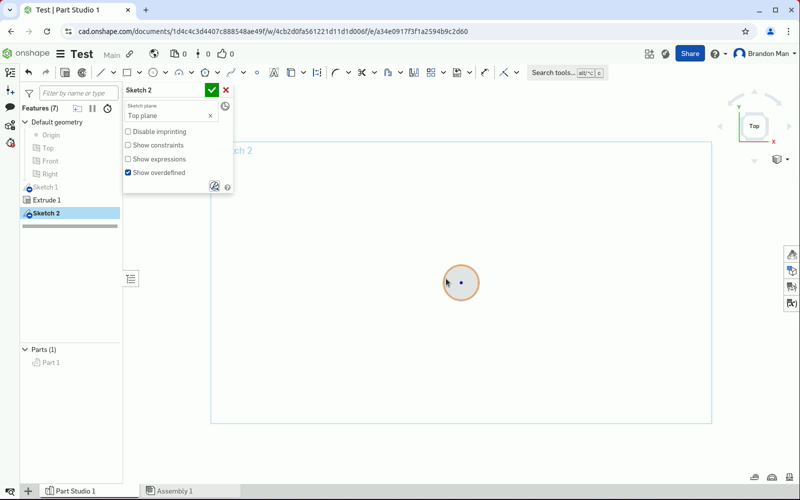
scroll(6)
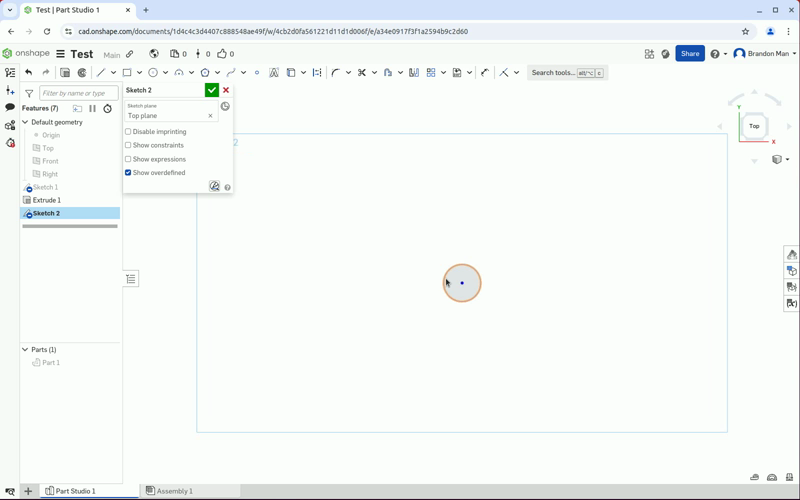
scroll(6)
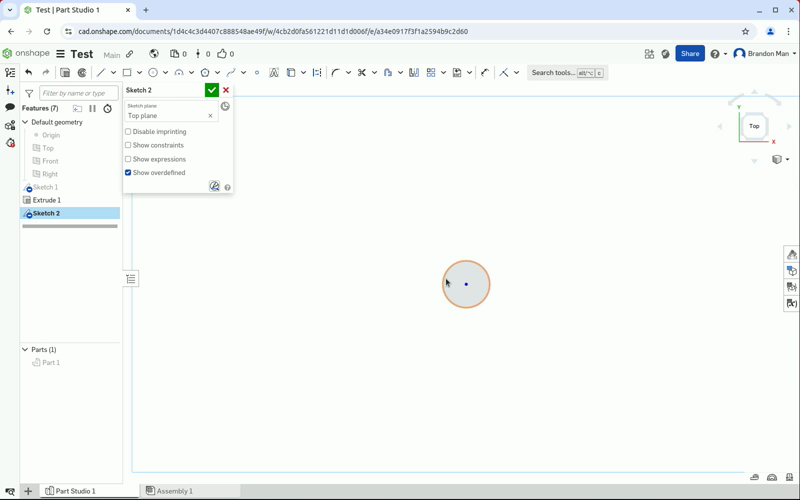
scroll(6)
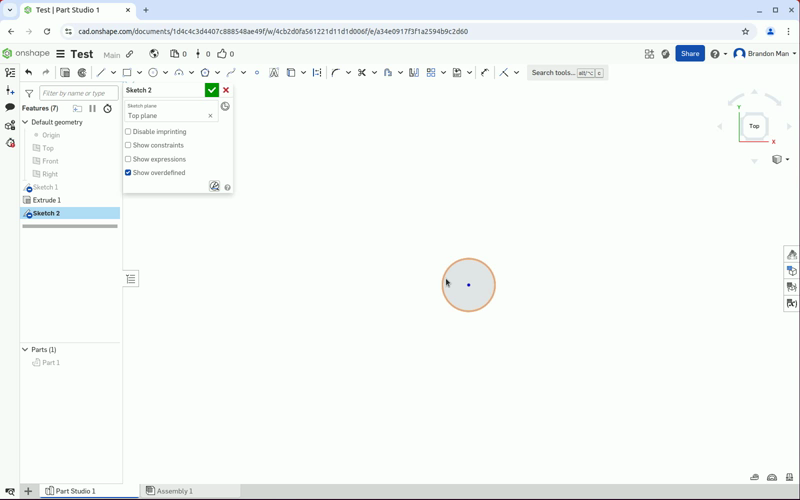
scroll(6)
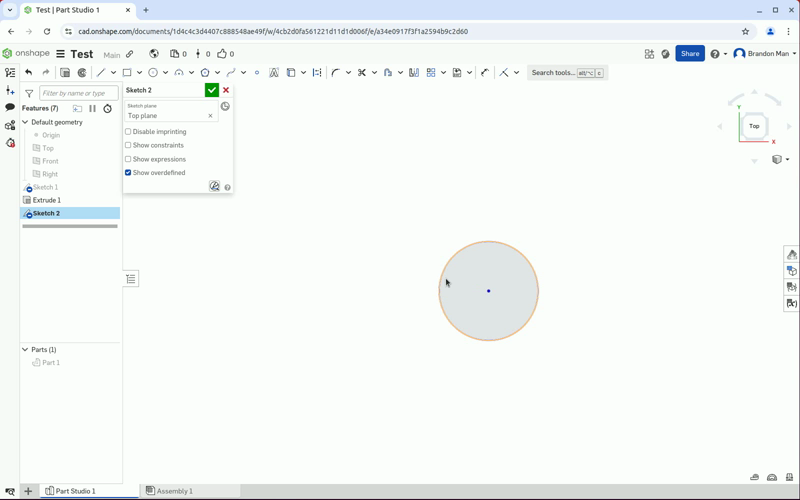
scroll(6)
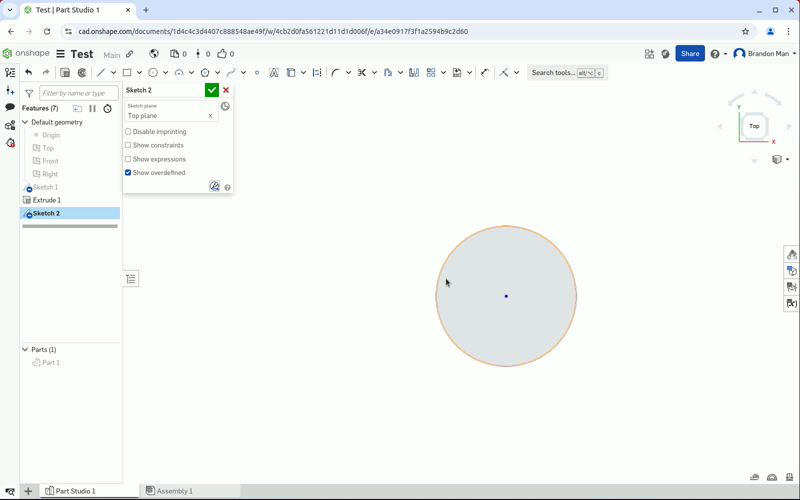
scroll(6)
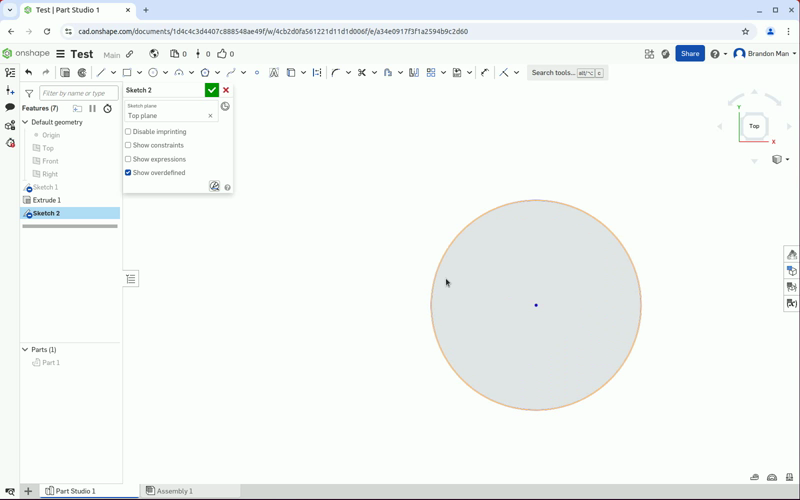
scroll(6)
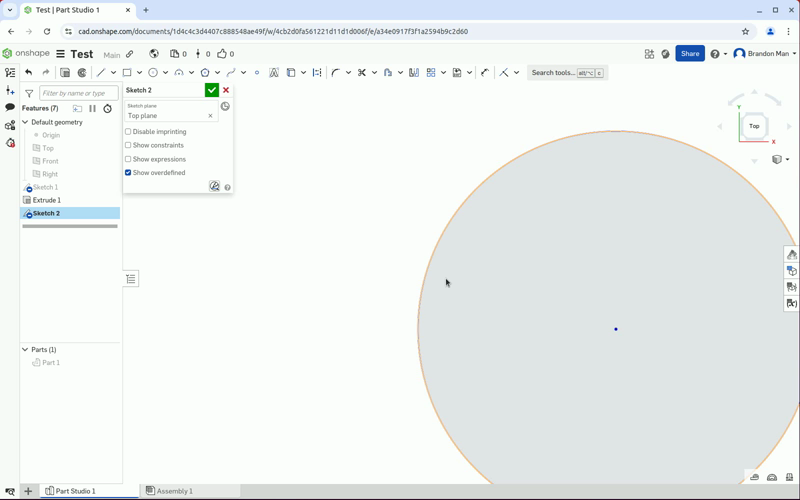
click(446, 278)
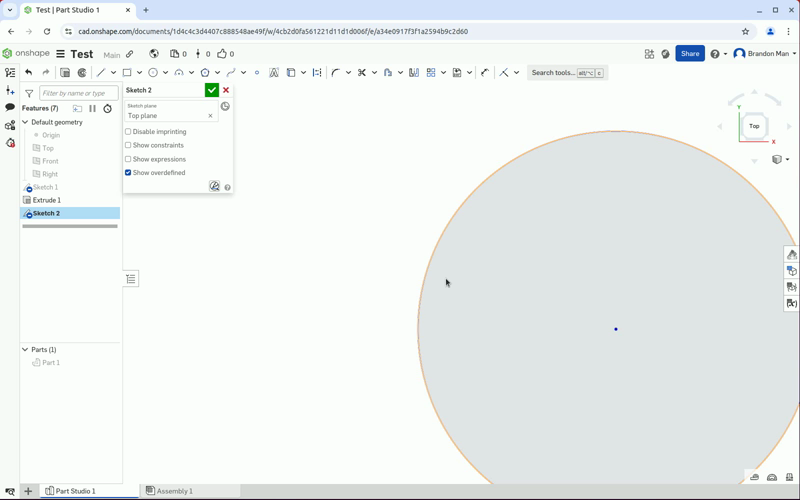
scroll(-6)
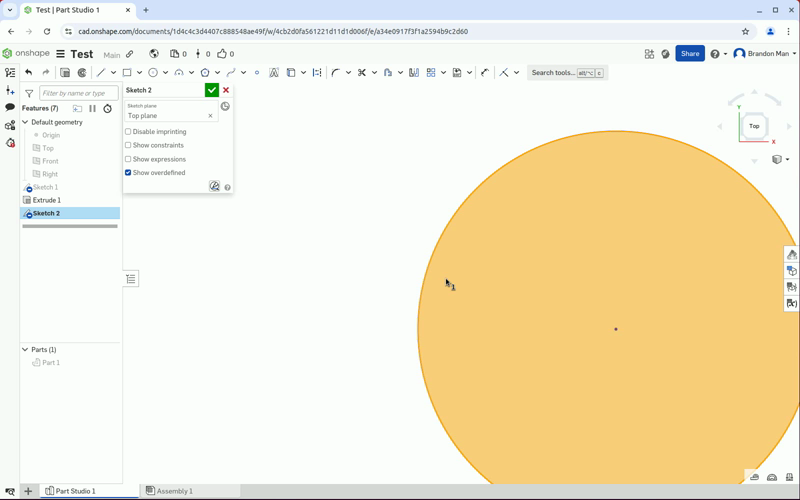
scroll(-6)
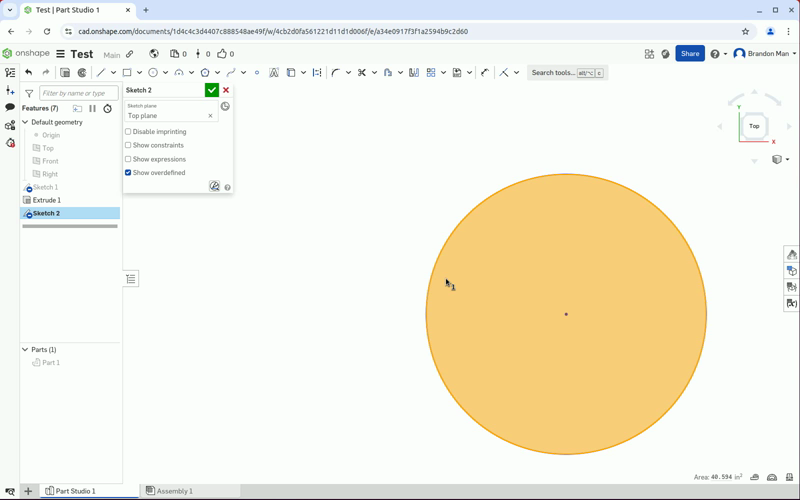
scroll(-6)
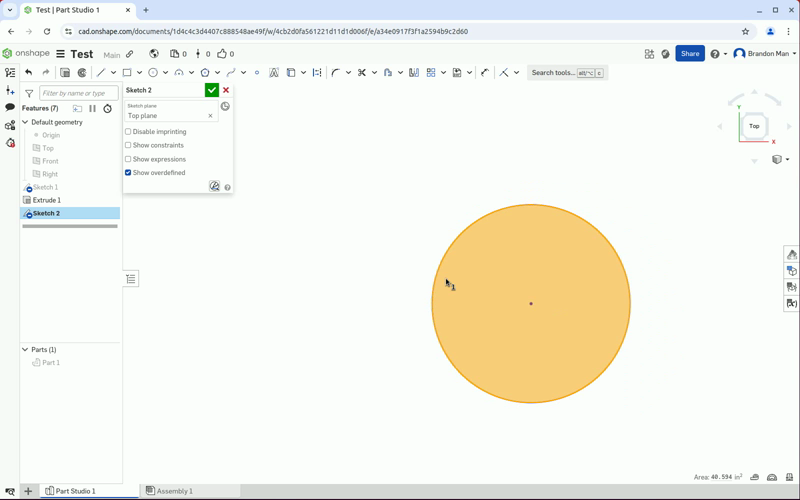
scroll(-6)
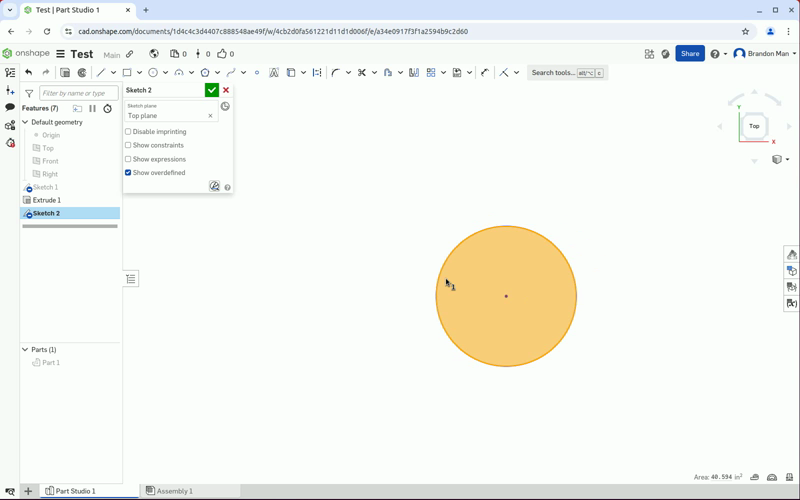
scroll(-6)
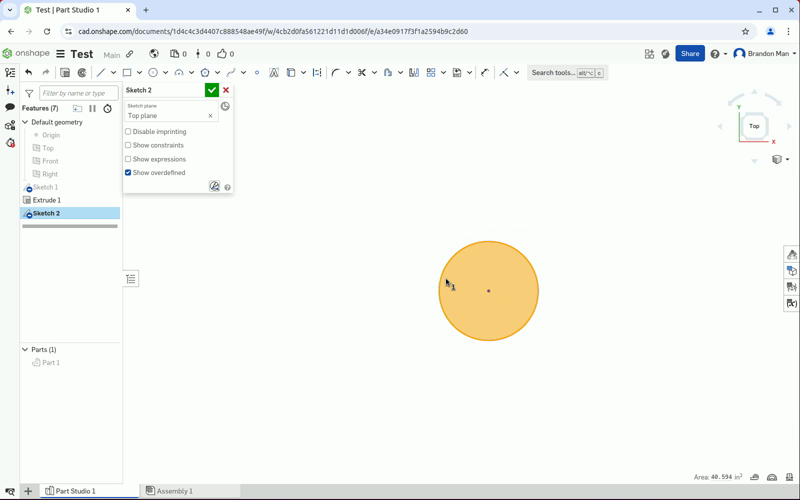
scroll(-6)
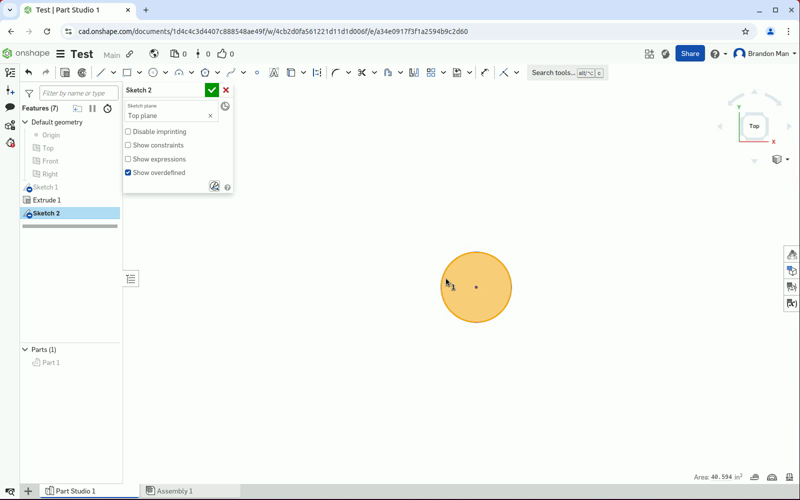
scroll(-6)
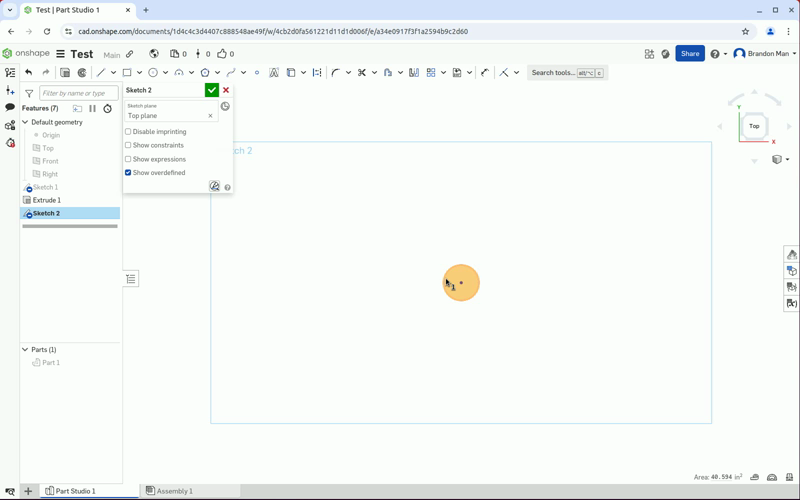
mouse_move(73, 352)
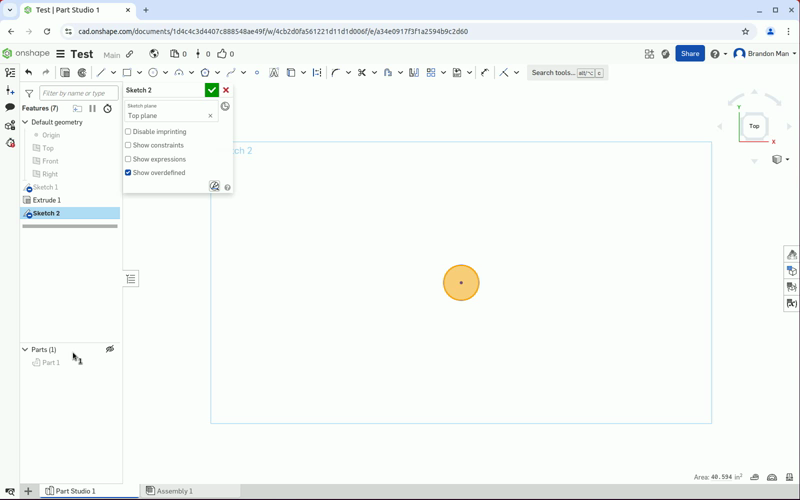
key(shift+y)
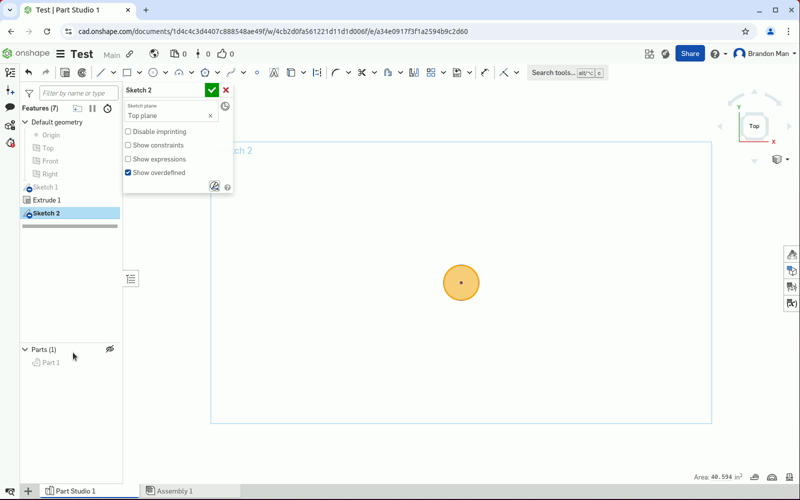
key(shift+e)
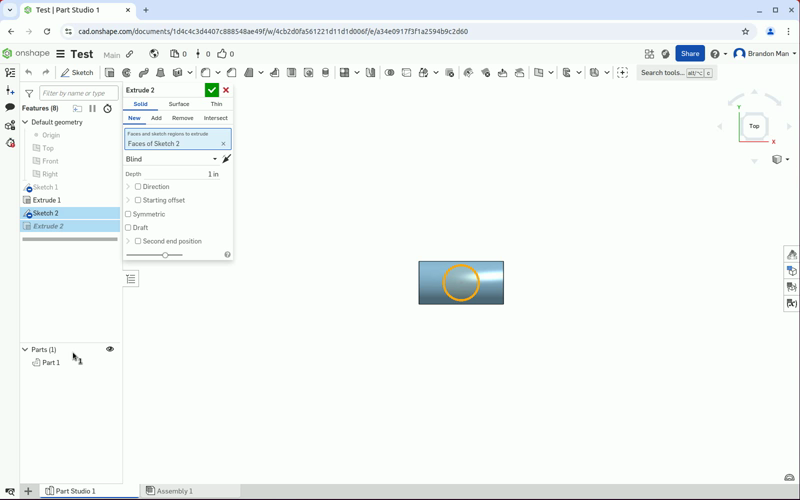
mouse_move(143, 106)
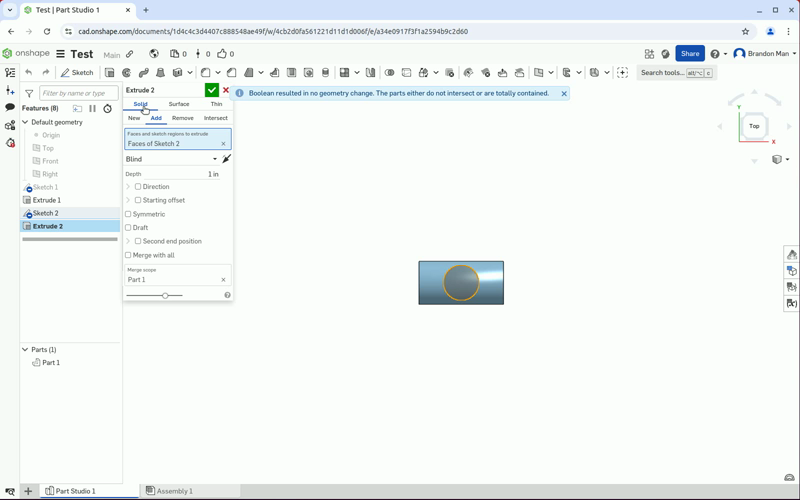
click(143, 106)
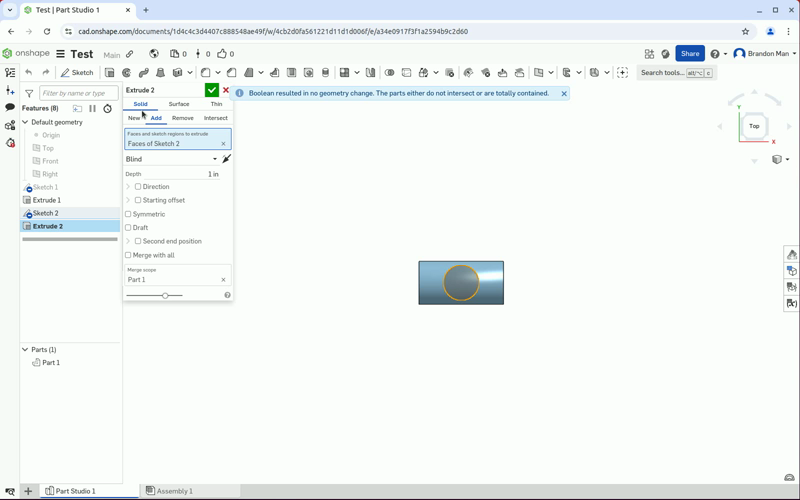
mouse_move(137, 120)
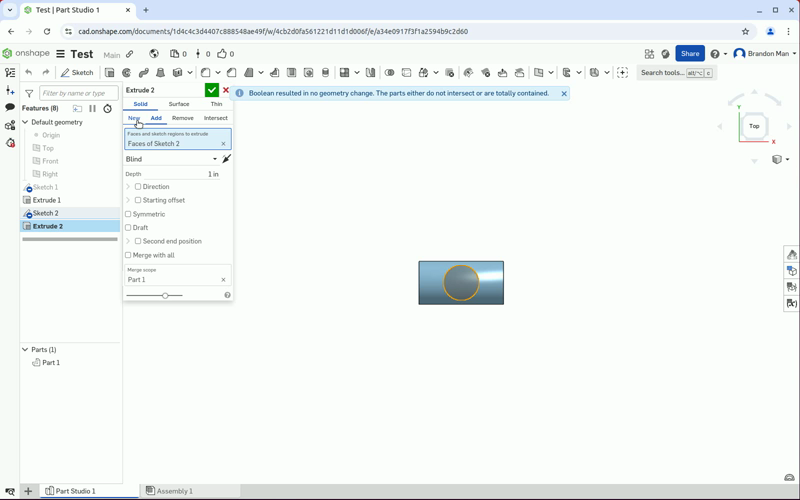
click(137, 120)
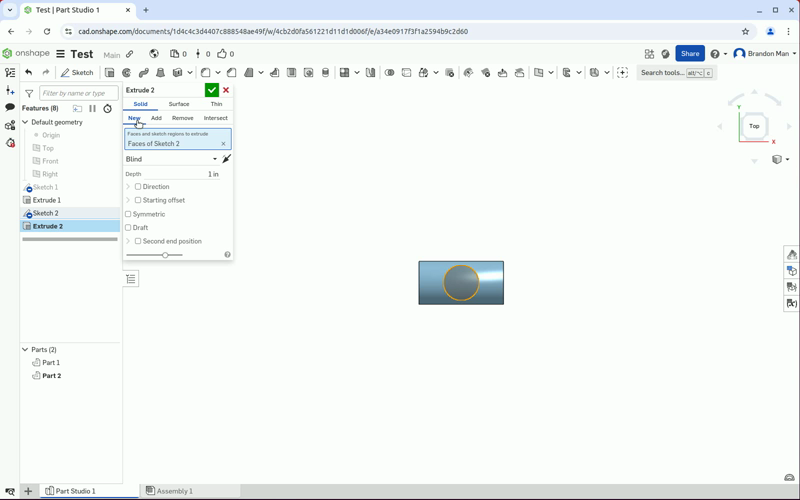
key(tab, 4)
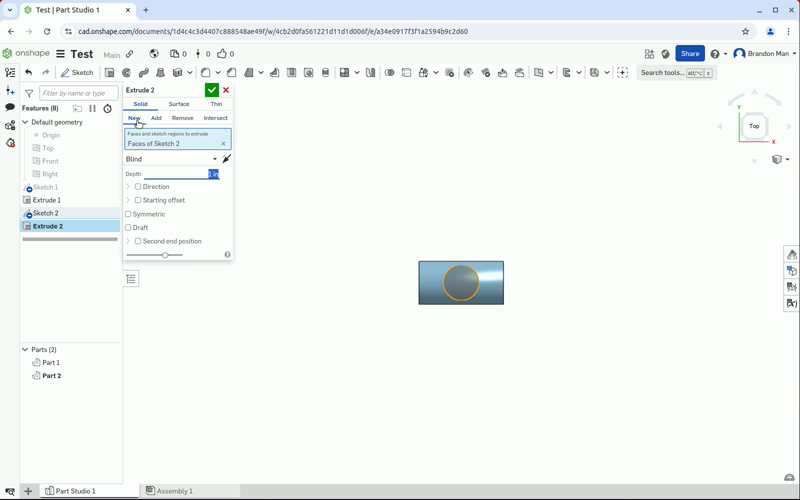
text(-23.108)
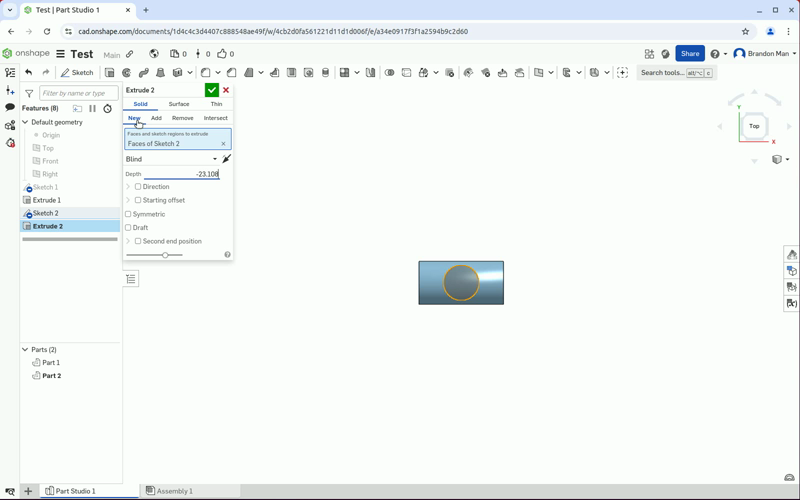
key(enter)
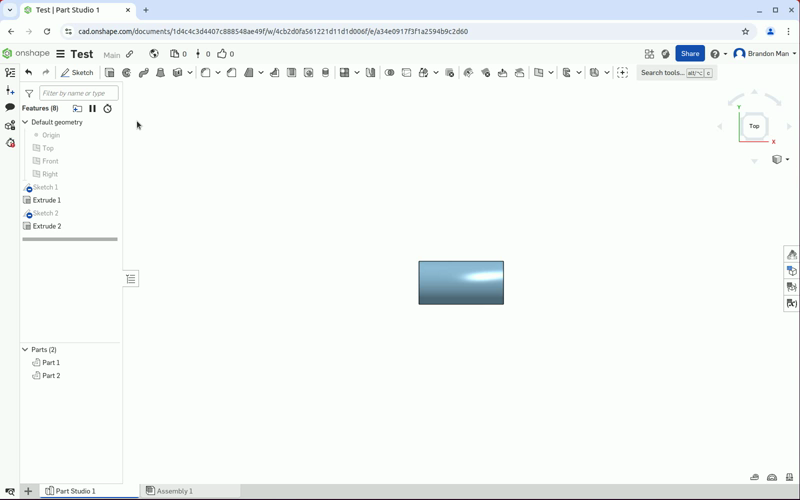
key(shift+h)
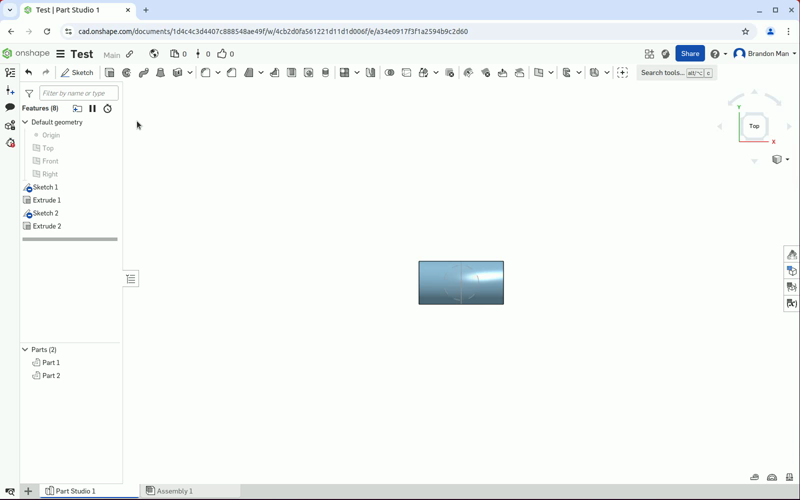
key(shift+h)
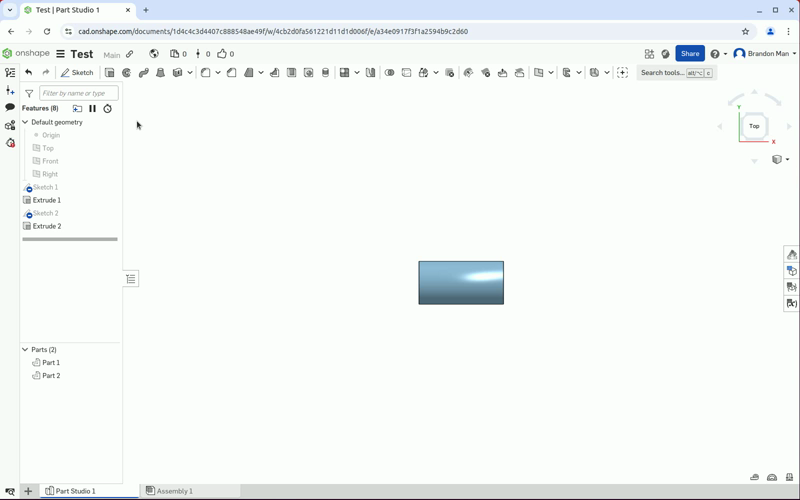
mouse_move(73, 189)
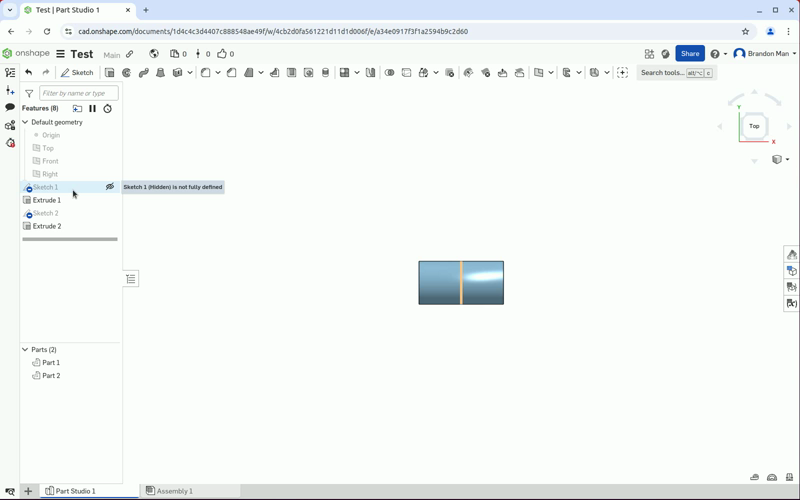
click(73, 189)
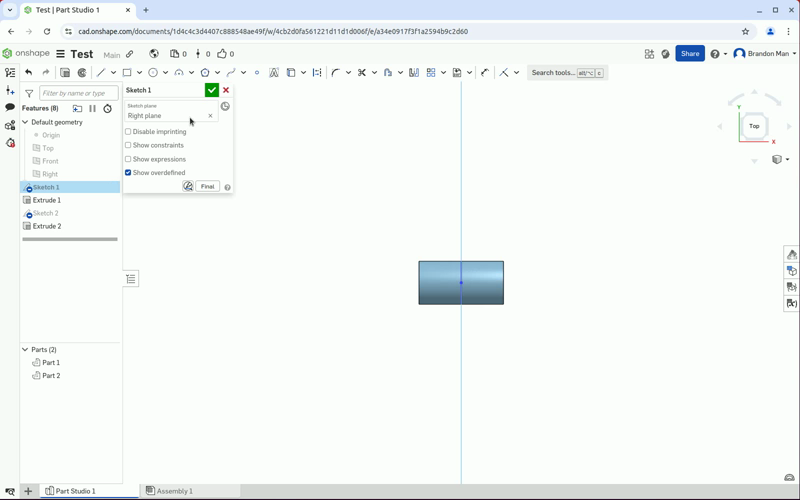
mouse_move(229, 92)
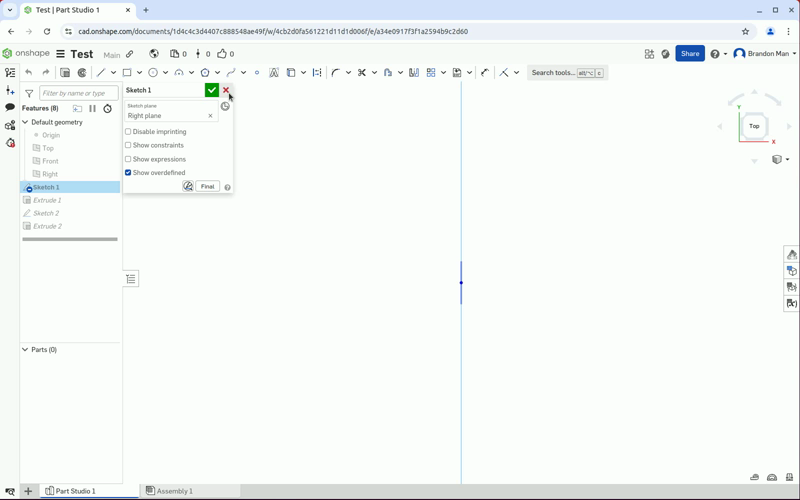
click(229, 92)
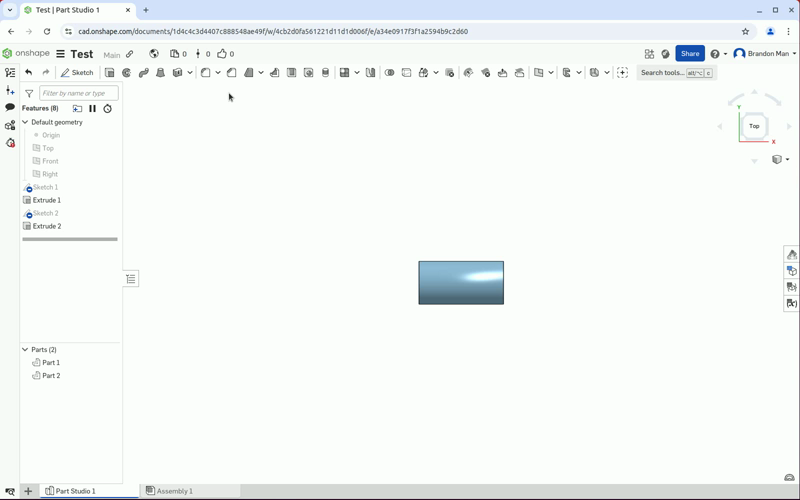
mouse_move(73, 352)
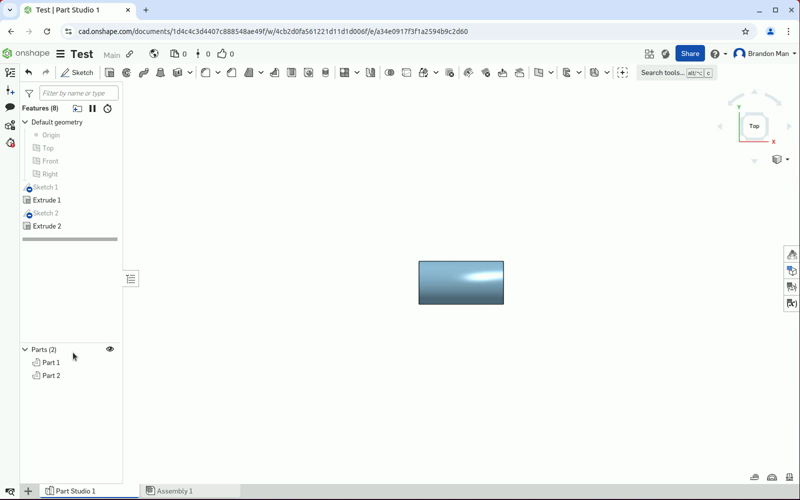
key(y)
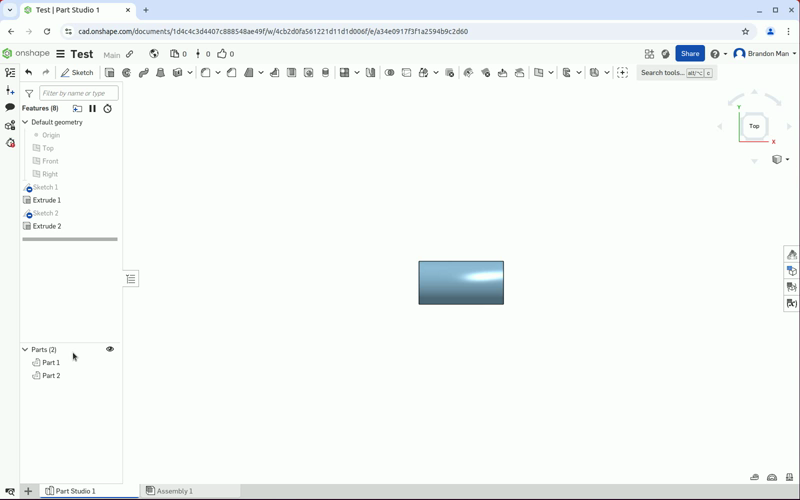
key(shift+p)
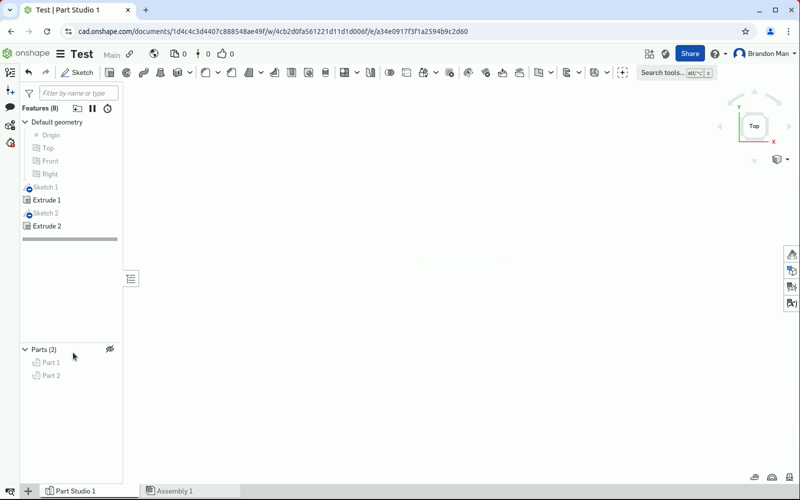
key(space)
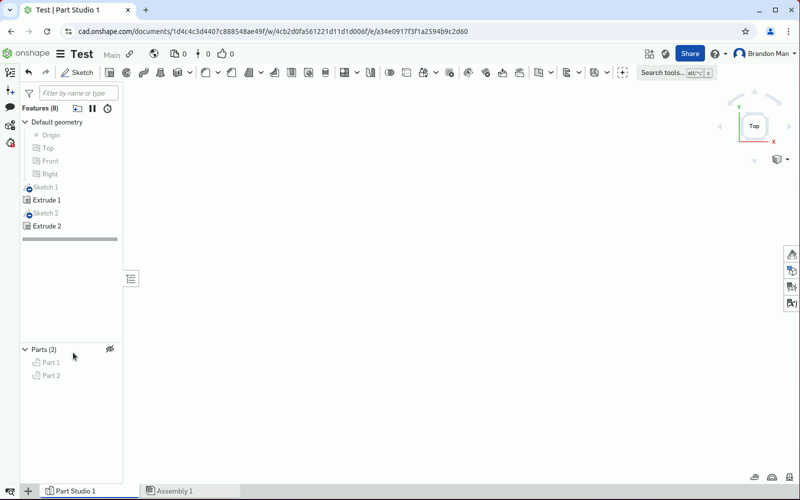
key_down(shift)
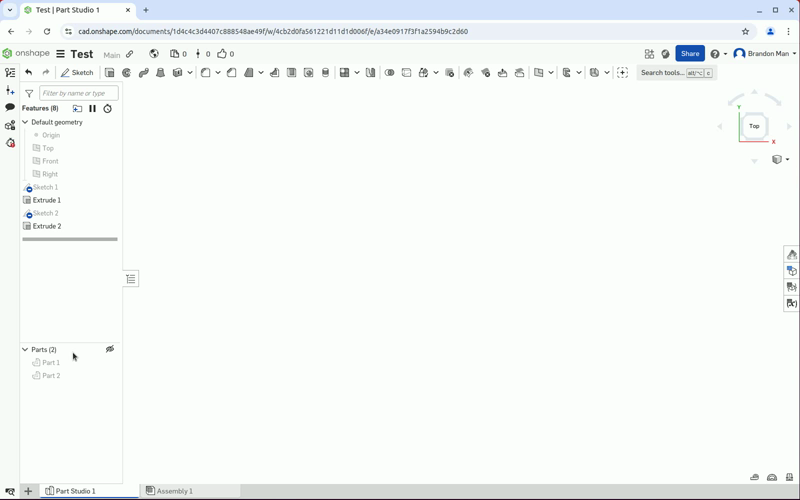
key(up)
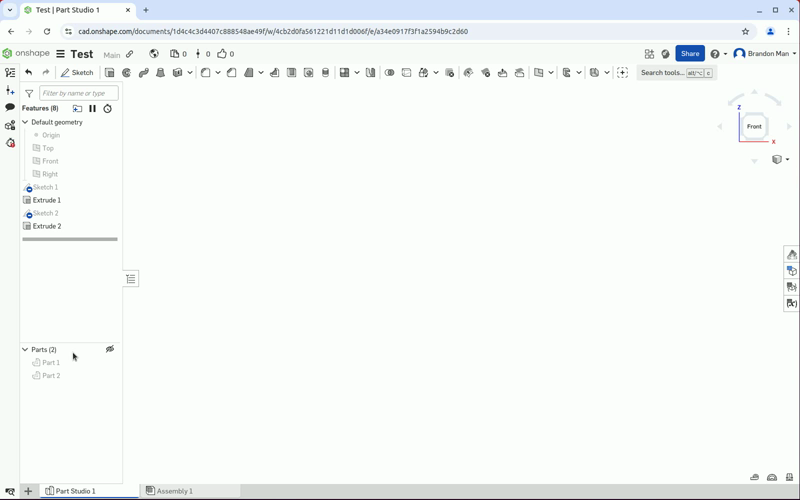
key_up(shift)
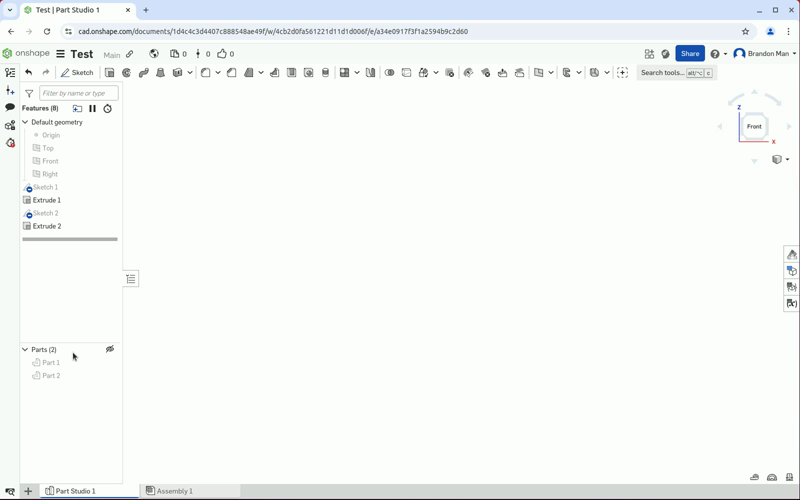
key(space)
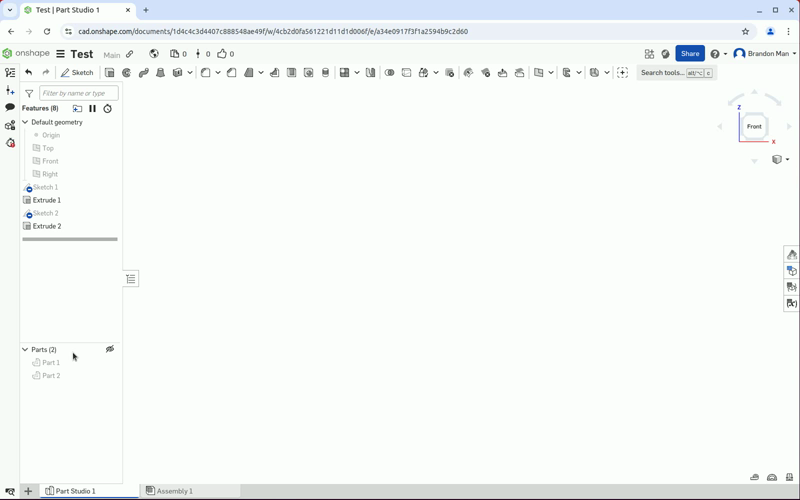
key_down(shift)
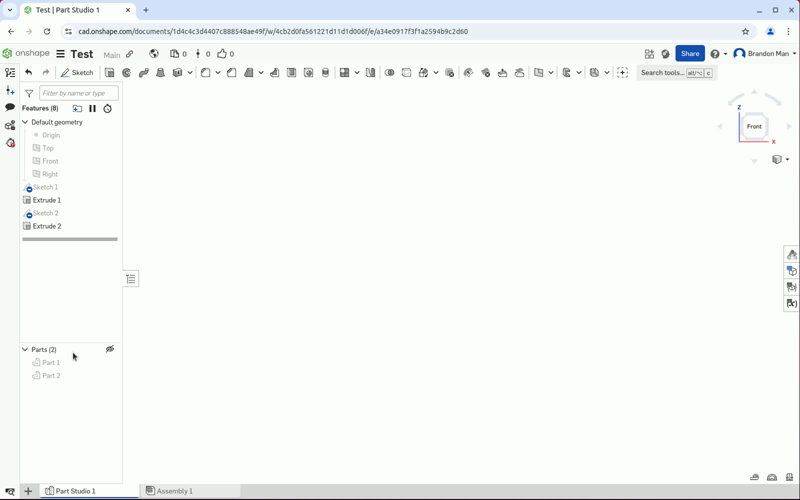
key(left)
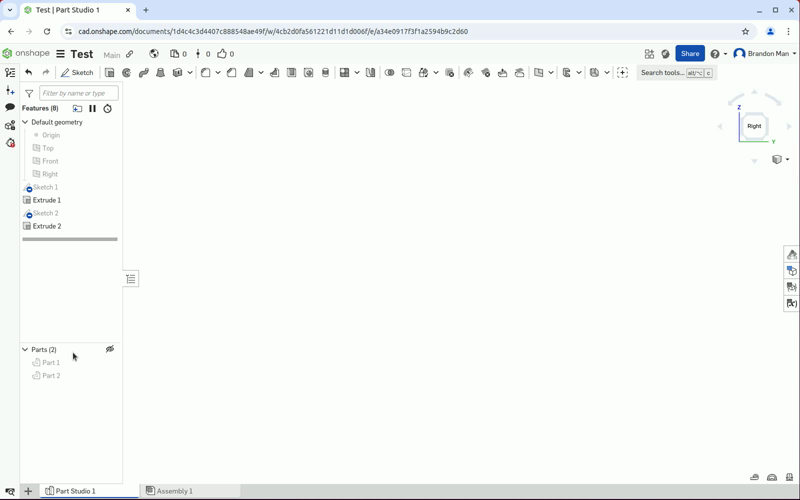
key_up(shift)
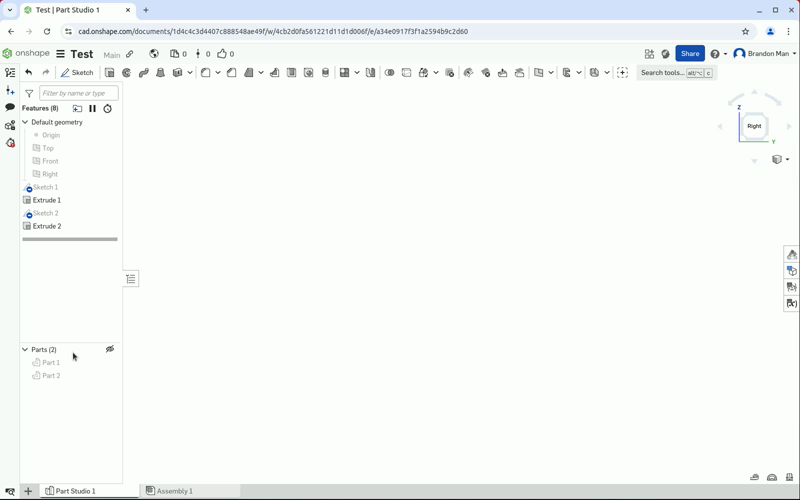
mouse_move(73, 352)
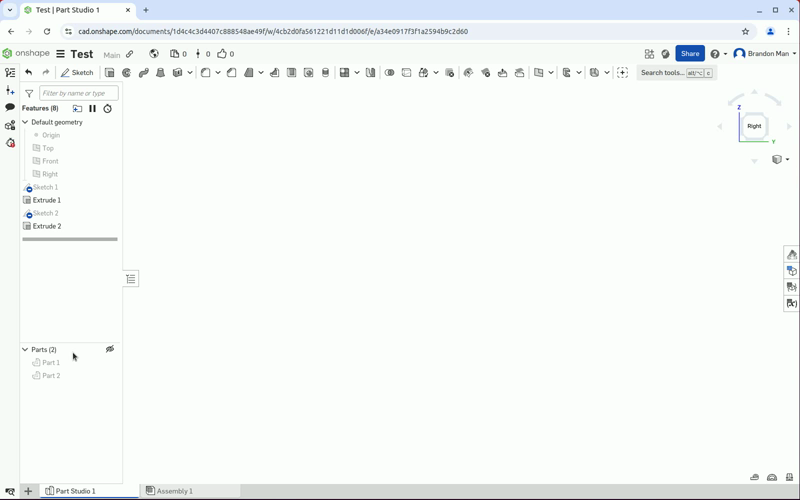
key(shift+y)
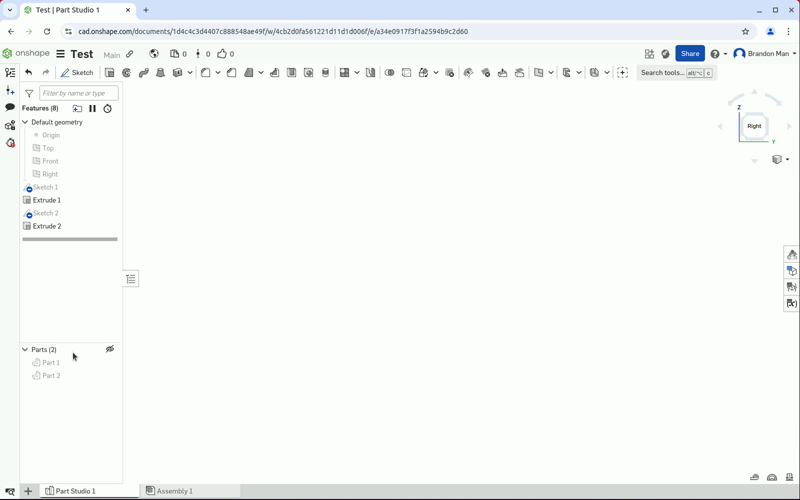
key(shift+s)
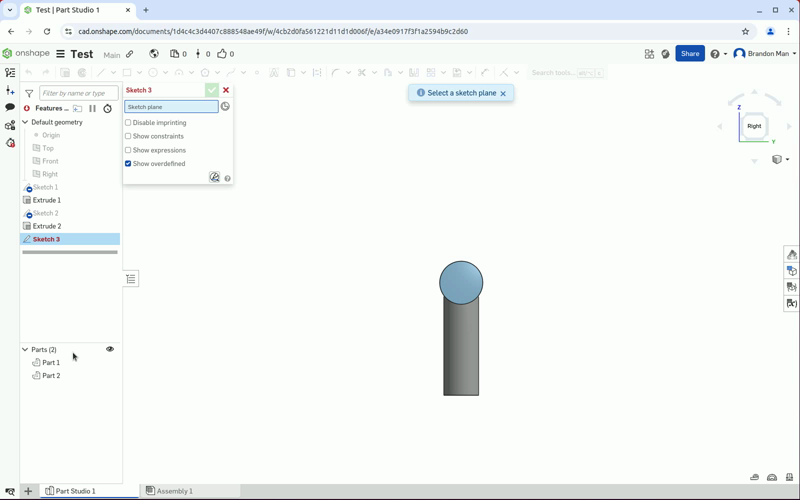
mouse_move(73, 176)
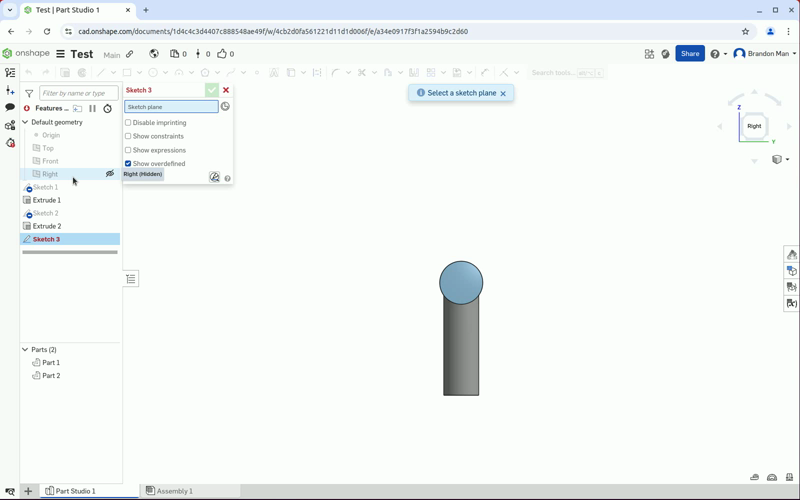
click(73, 176)
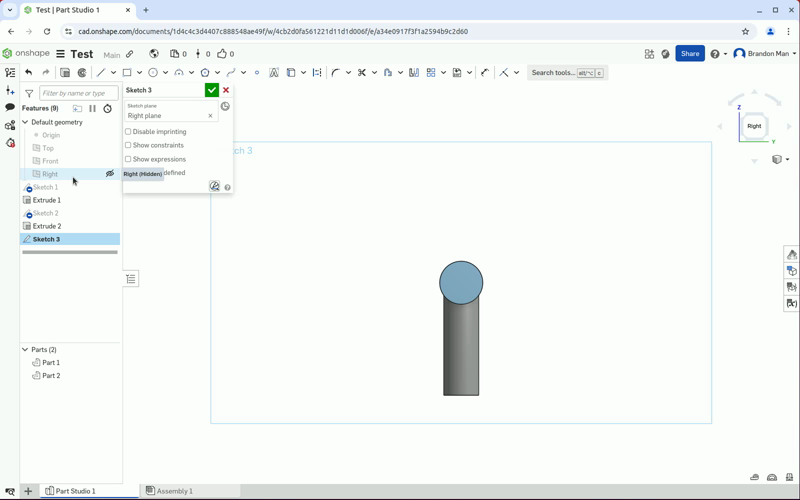
mouse_move(73, 352)
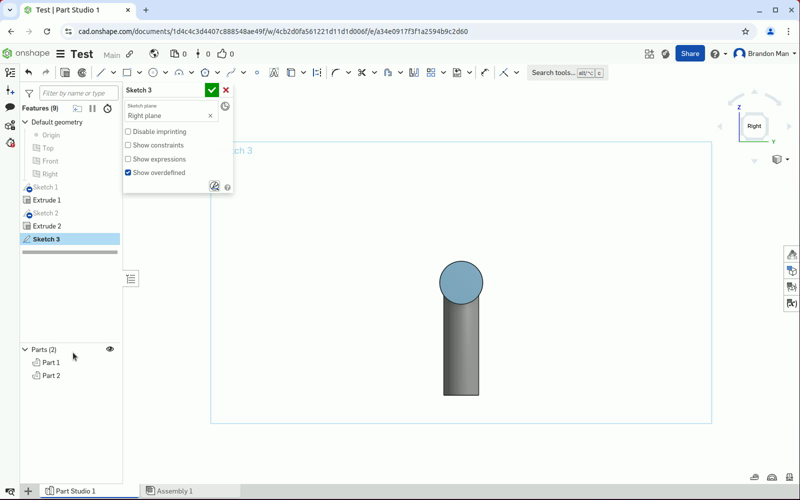
key(y)
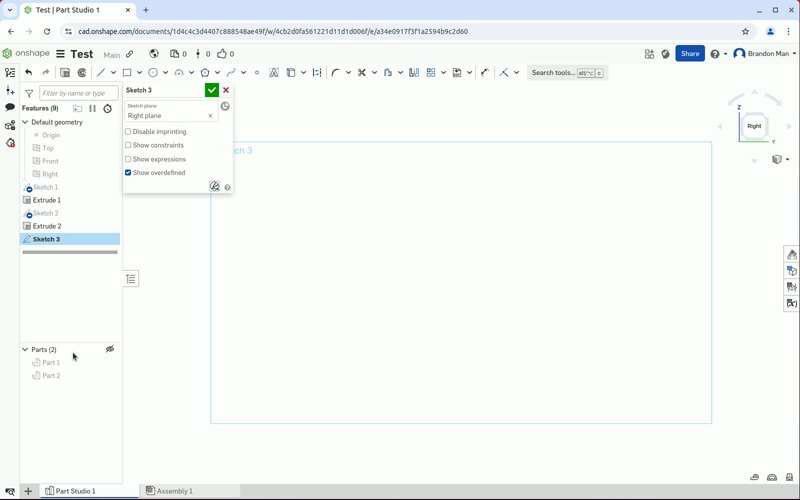
key(c)
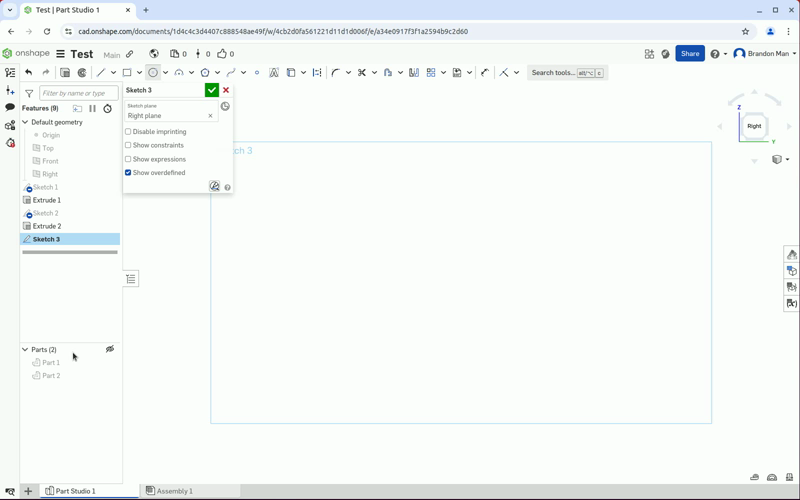
key_down(shift)
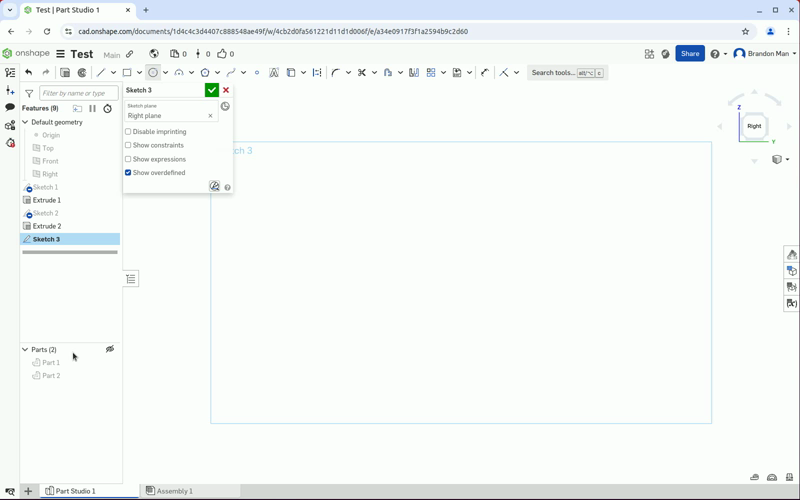
mouse_move(461, 339)
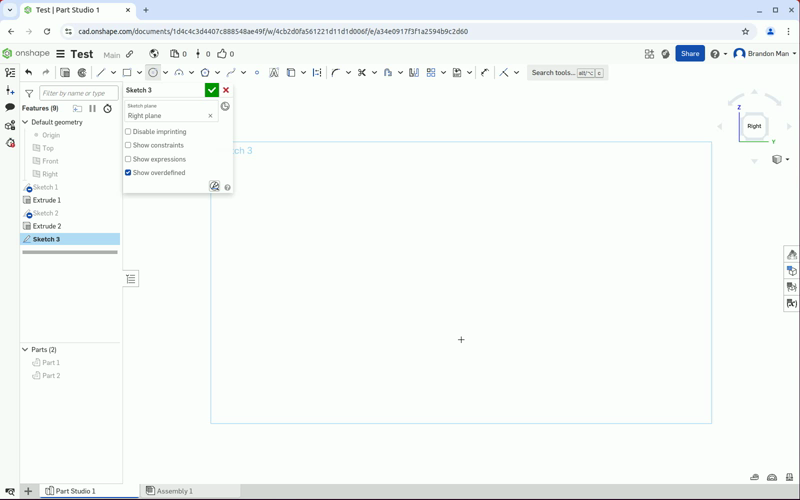
click(461, 339)
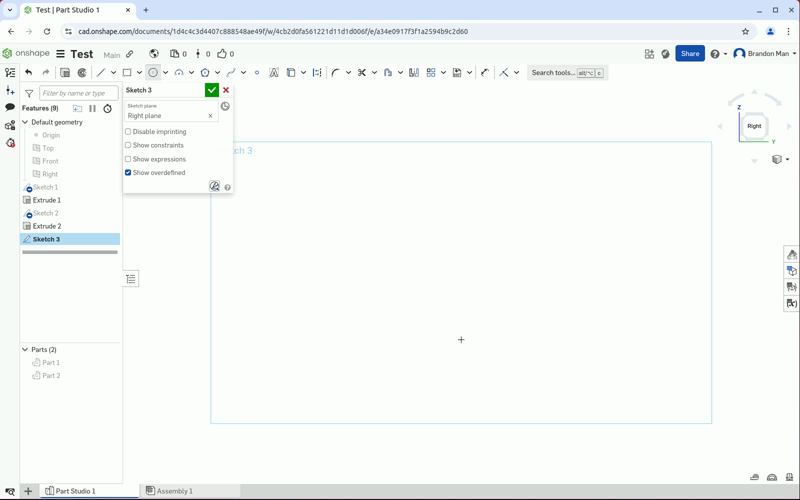
key_up(shift)
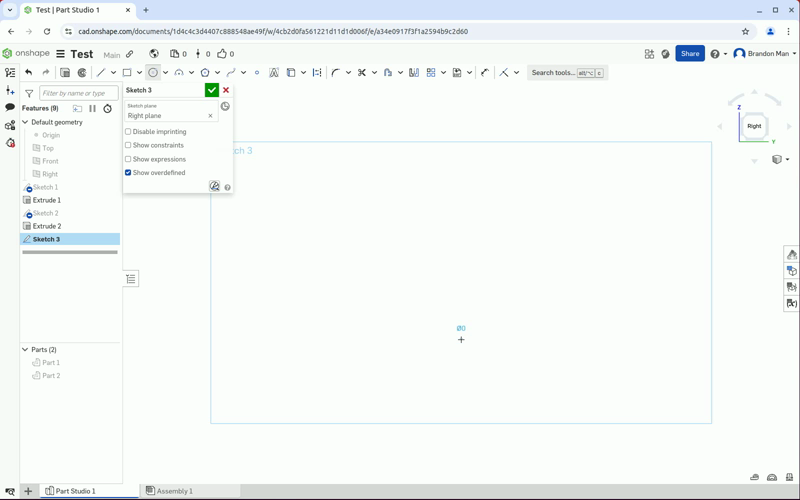
mouse_move(468, 339)
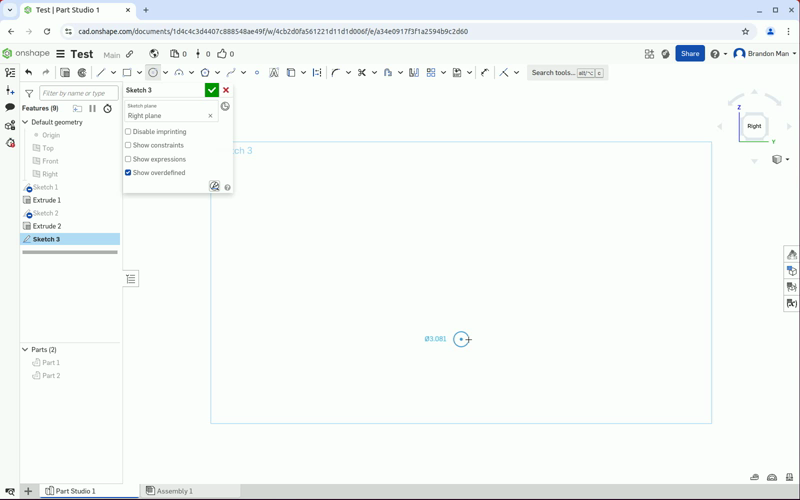
click(468, 339)
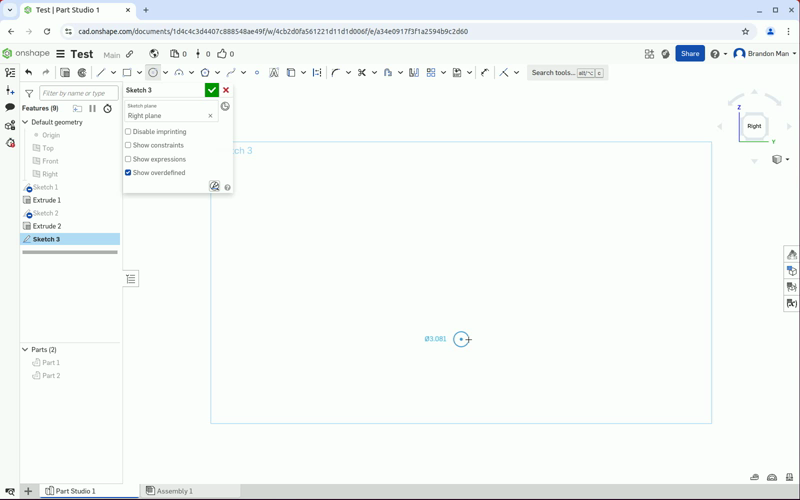
key(esc)
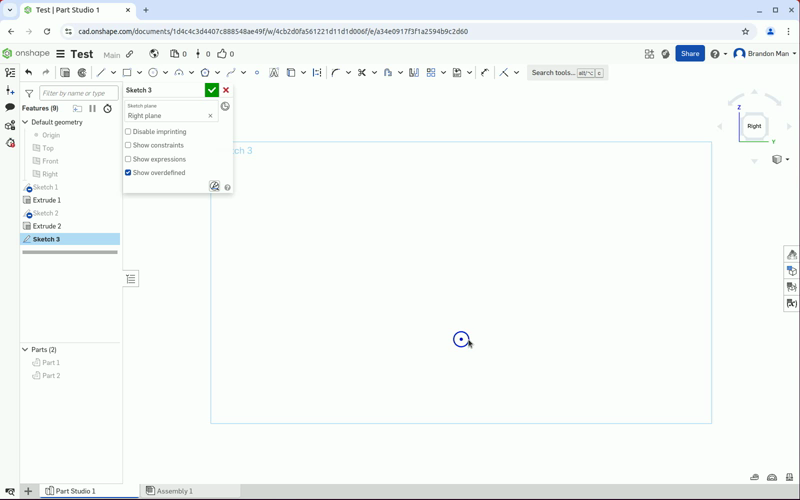
mouse_move(466, 343)
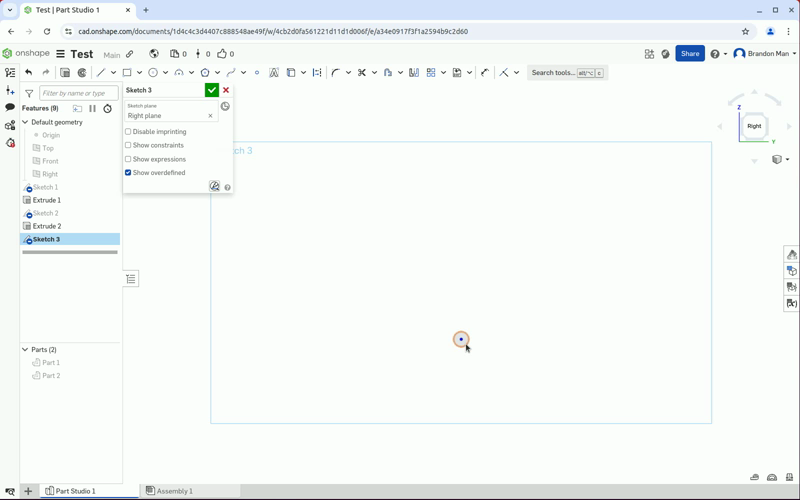
scroll(6)
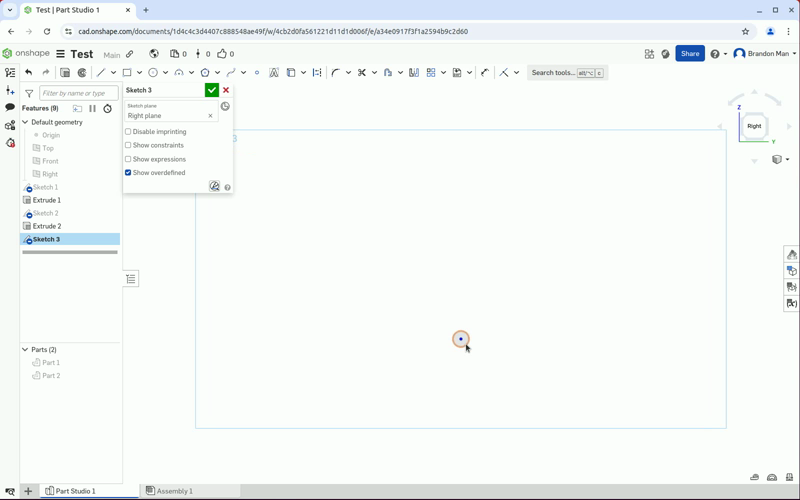
scroll(6)
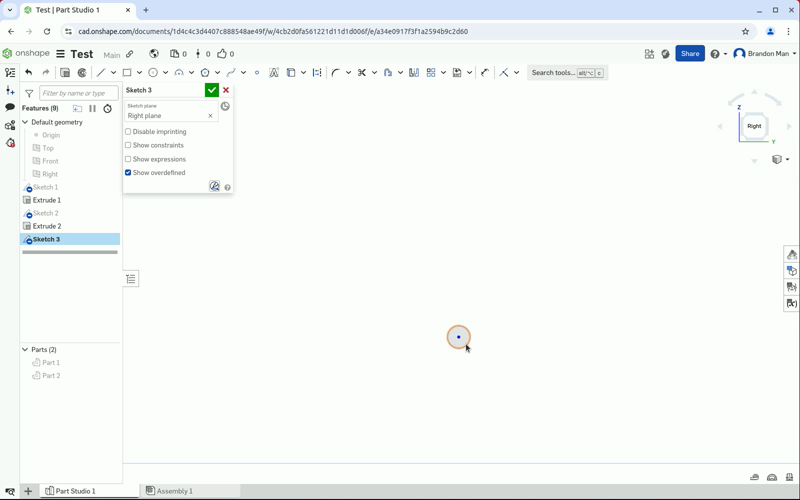
scroll(6)
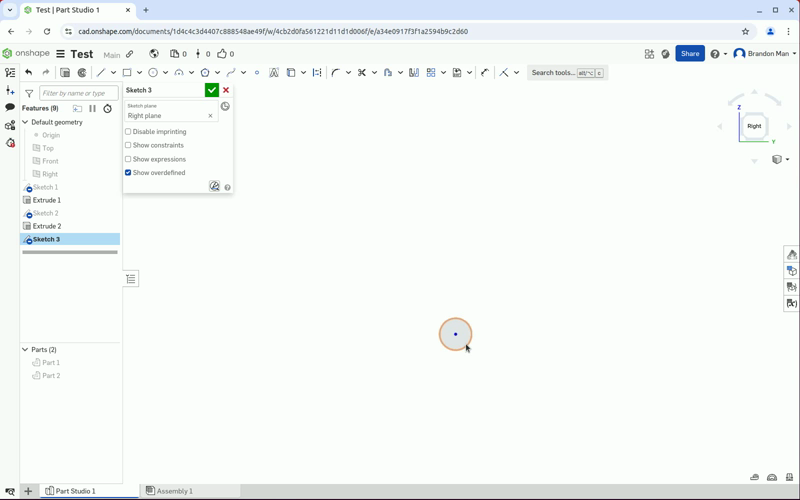
scroll(6)
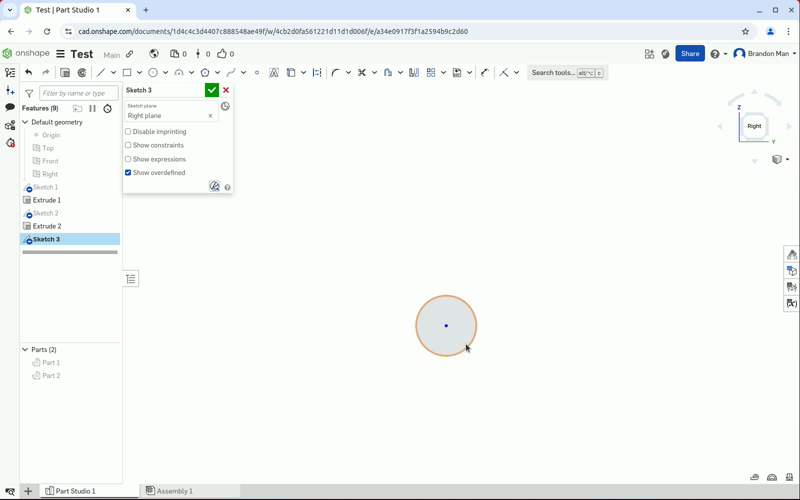
scroll(6)
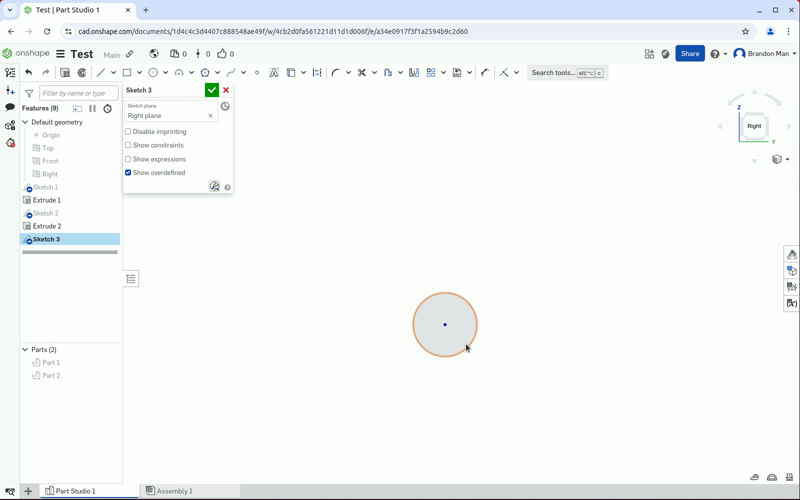
scroll(6)
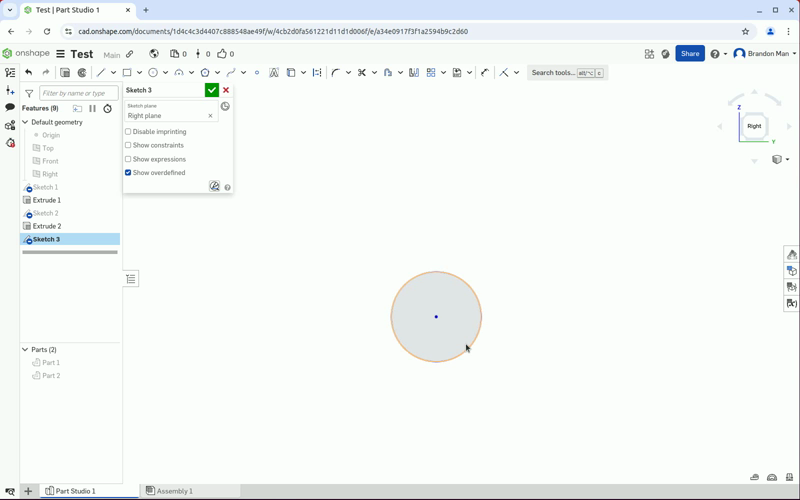
scroll(6)
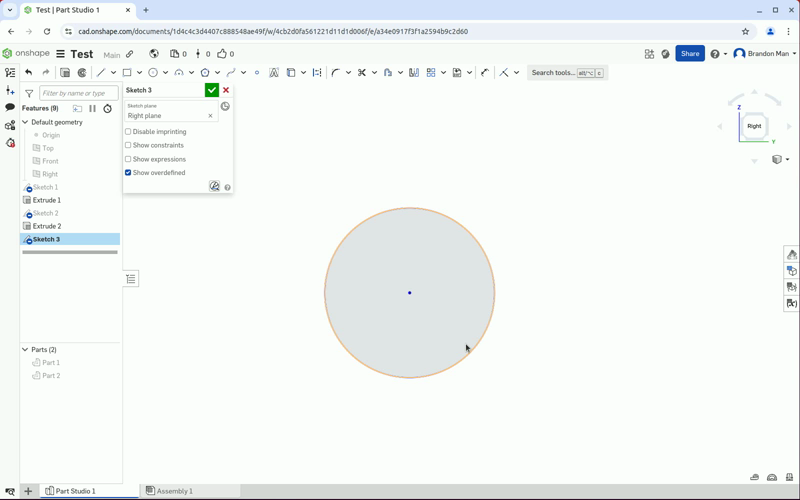
click(466, 343)
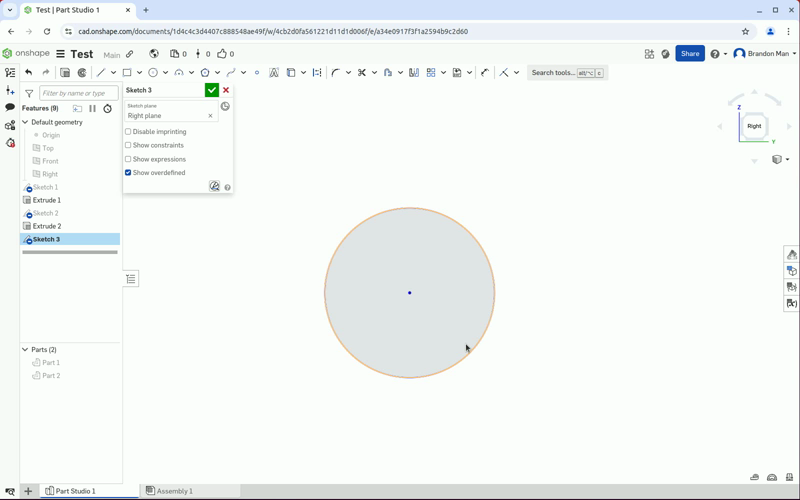
scroll(-6)
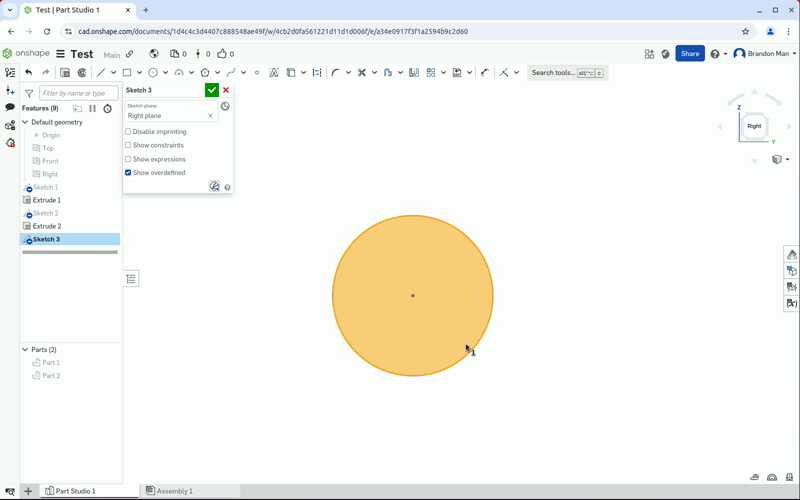
scroll(-6)
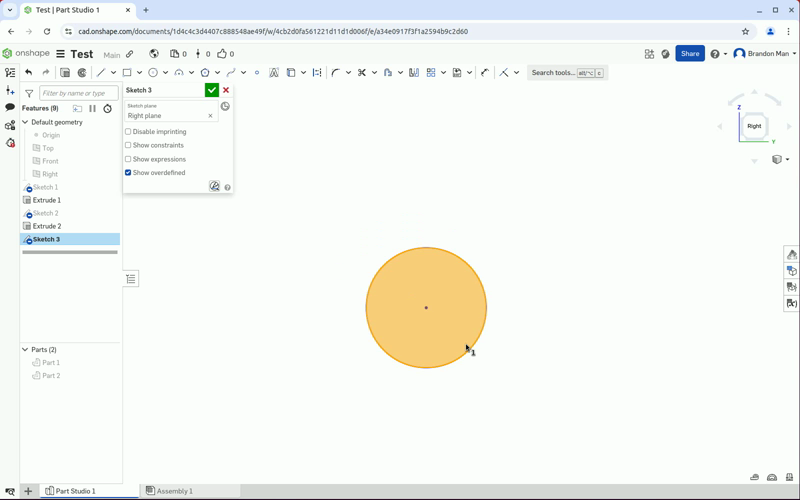
scroll(-6)
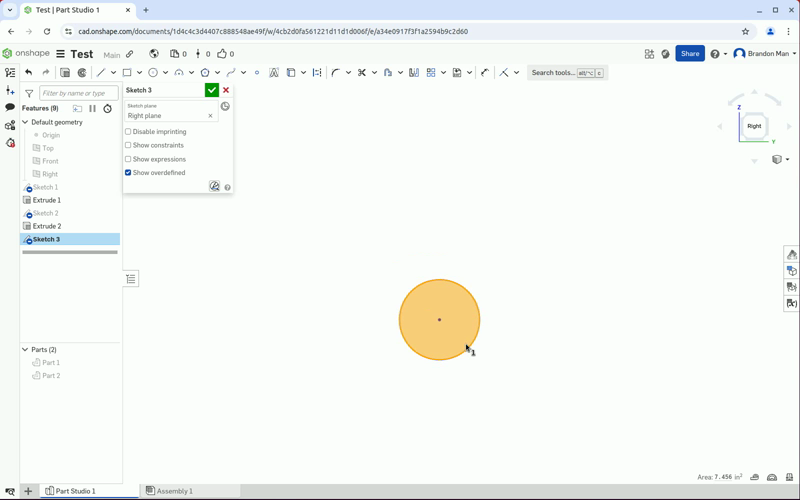
scroll(-6)
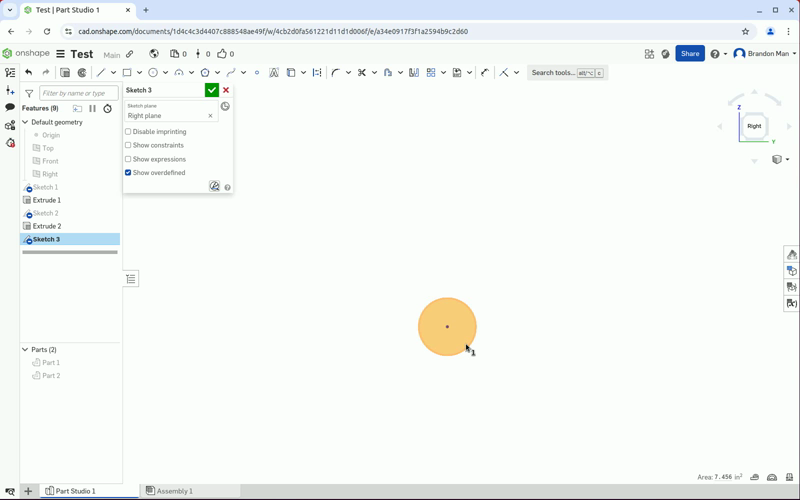
scroll(-6)
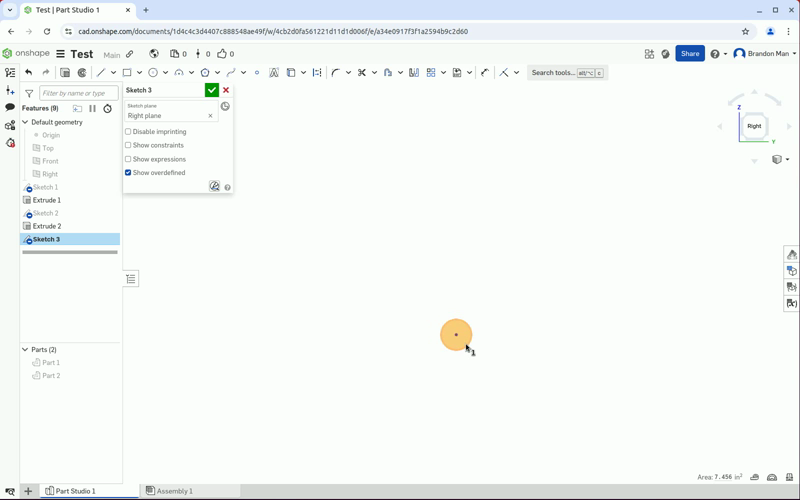
scroll(-6)
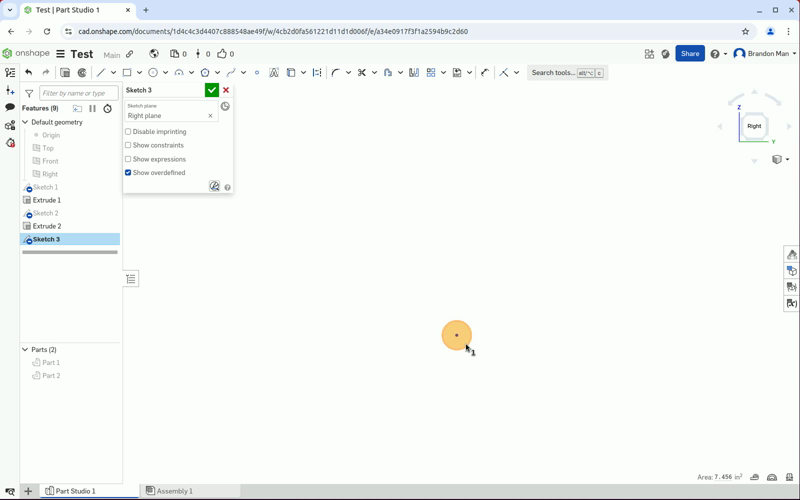
scroll(-6)
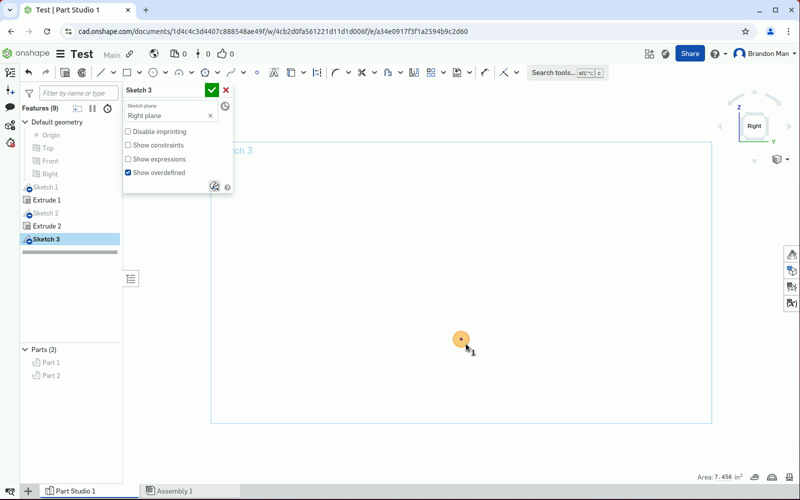
mouse_move(73, 352)
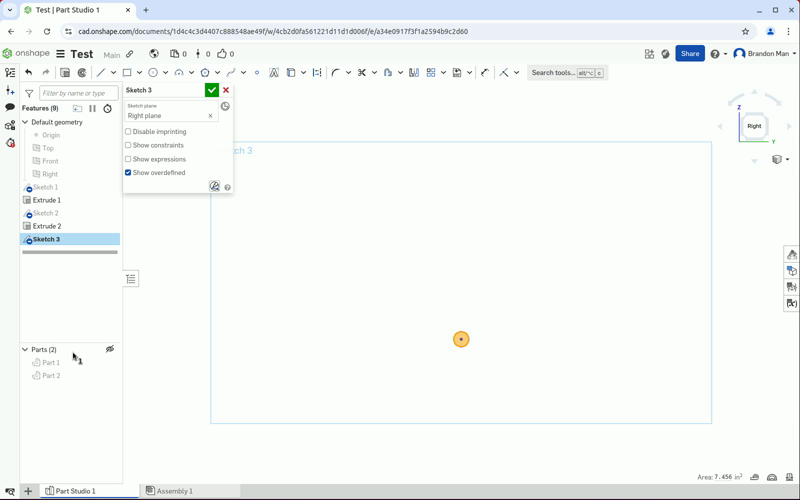
key(shift+y)
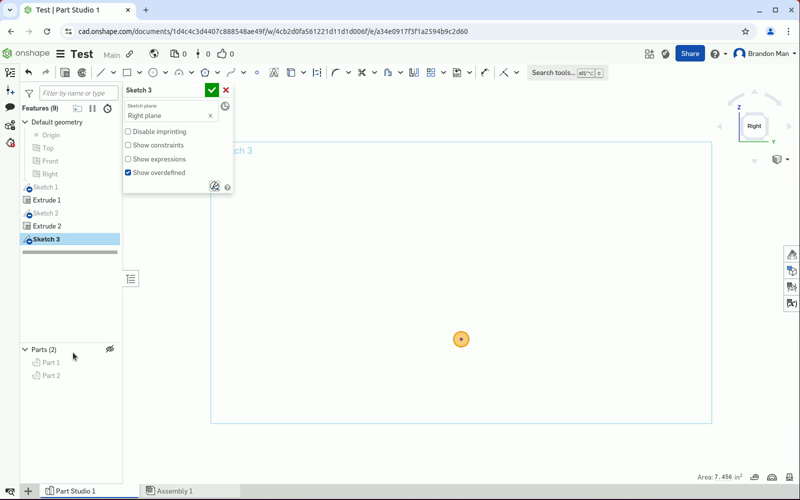
key(shift+e)
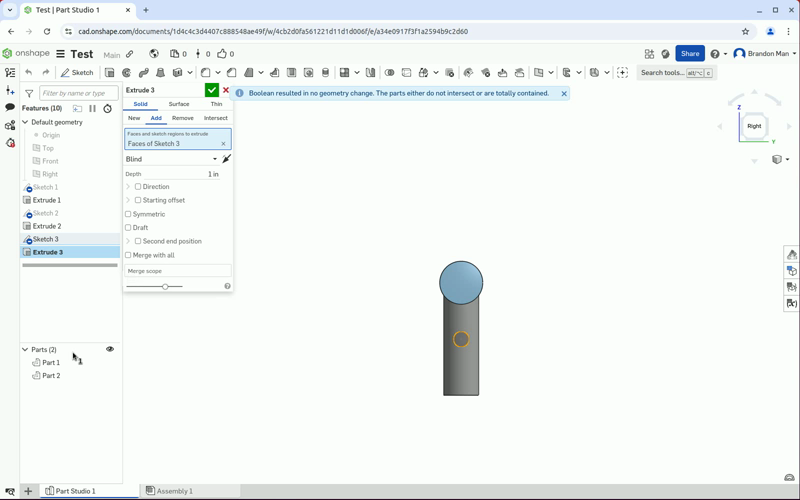
mouse_move(143, 106)
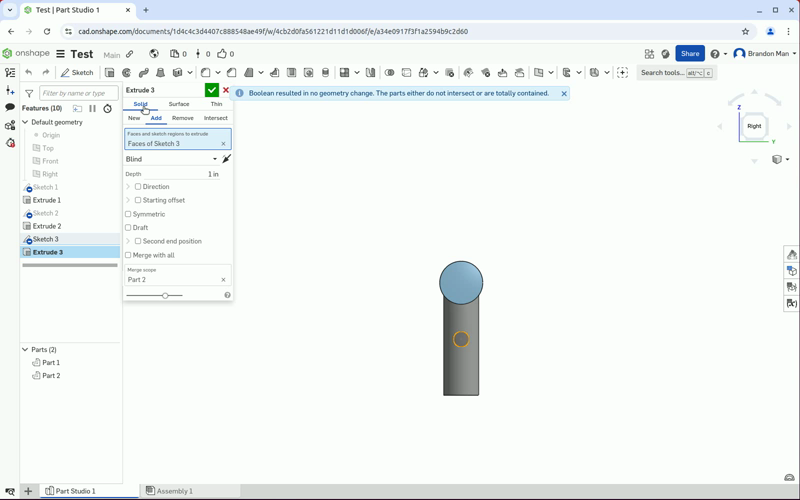
click(143, 106)
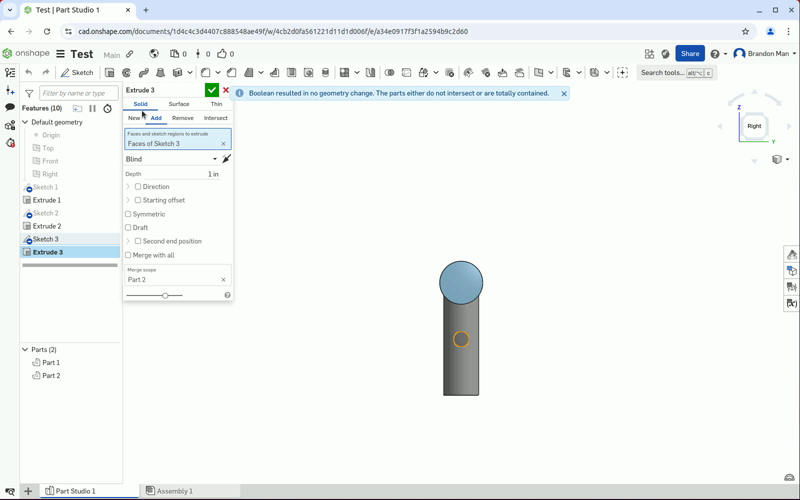
mouse_move(137, 120)
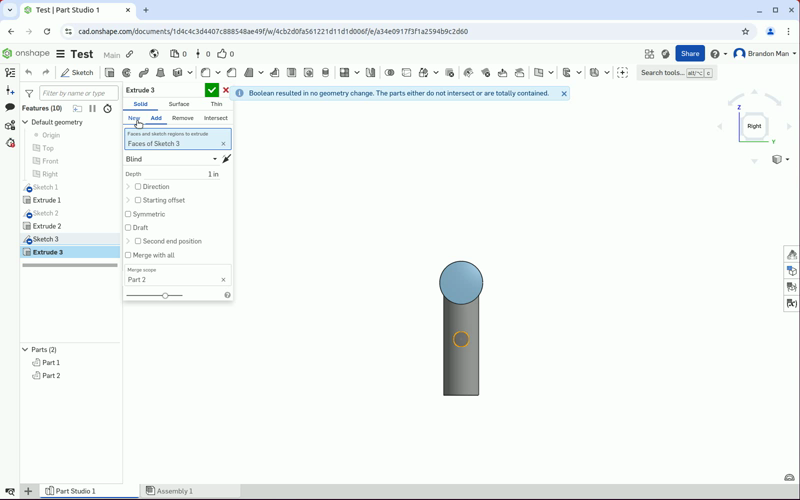
click(137, 120)
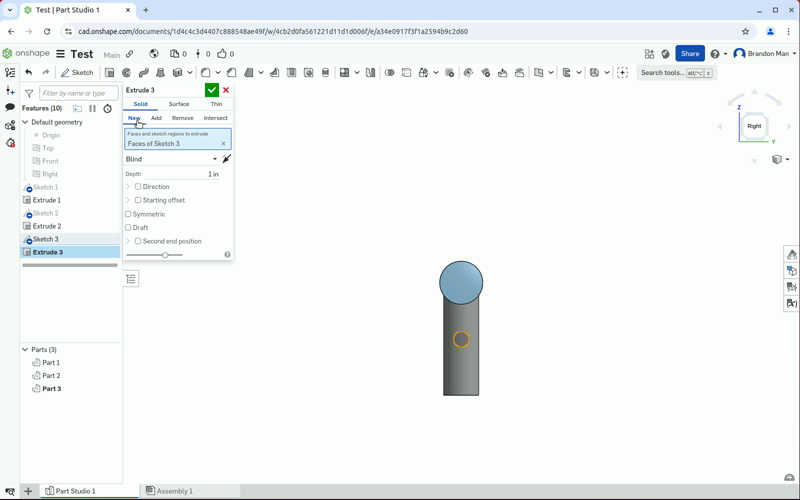
key(tab, 4)
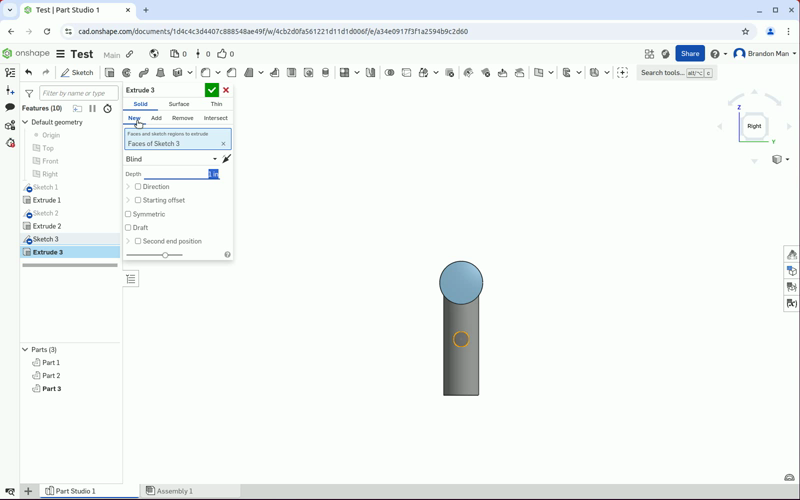
text(14.443)
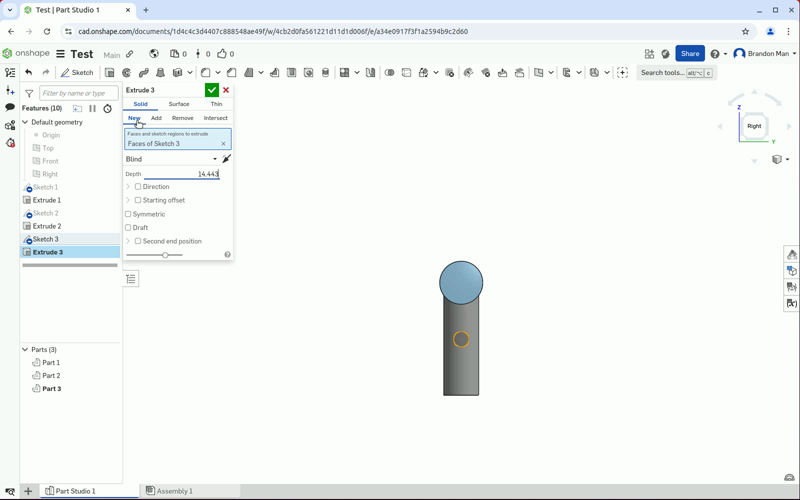
key(enter)
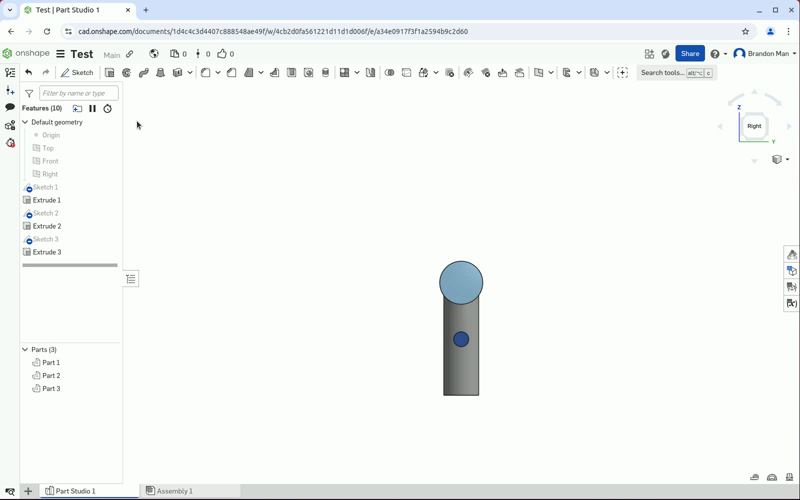
key(shift+h)
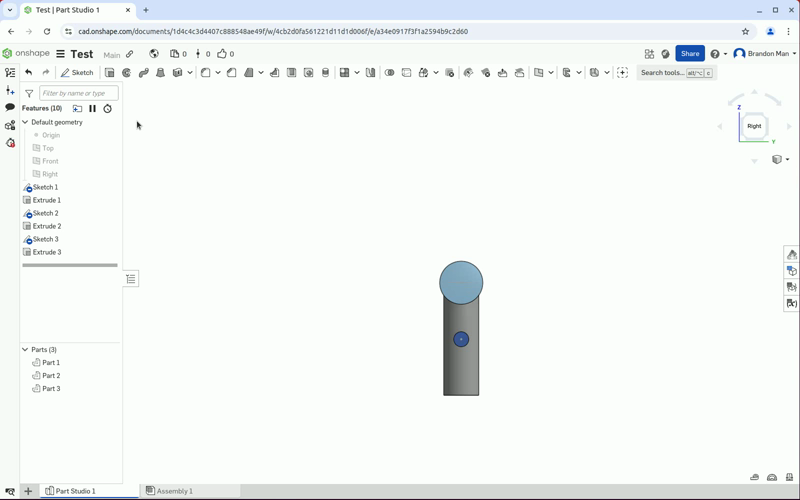
key(shift+h)
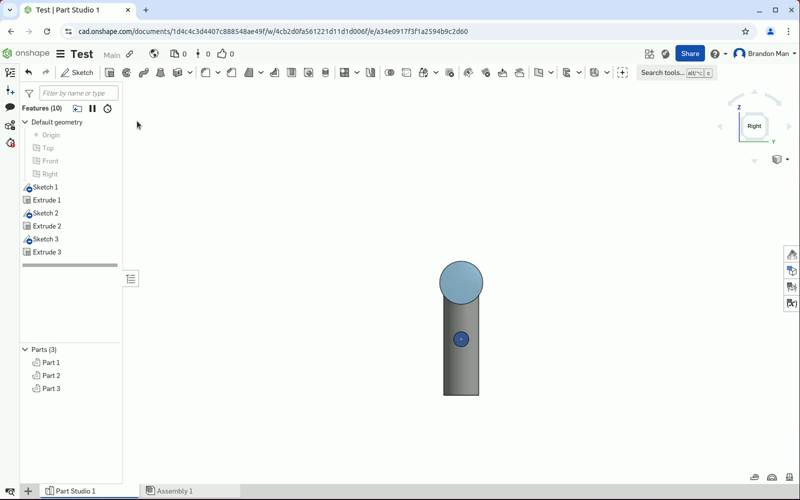
key(shift+7)
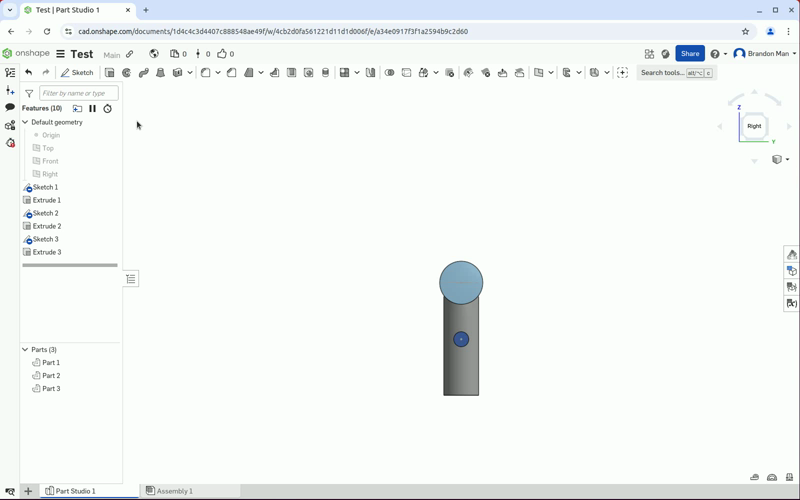
key(right, 2)
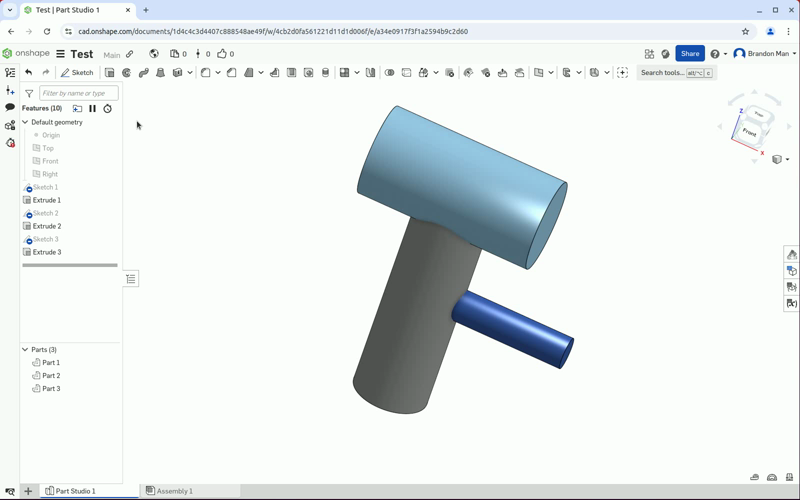
key(down, 2)
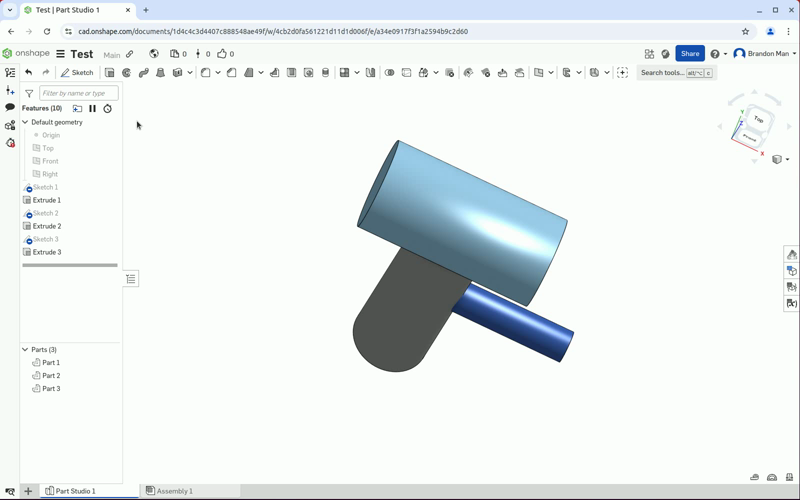
key(up, 2)
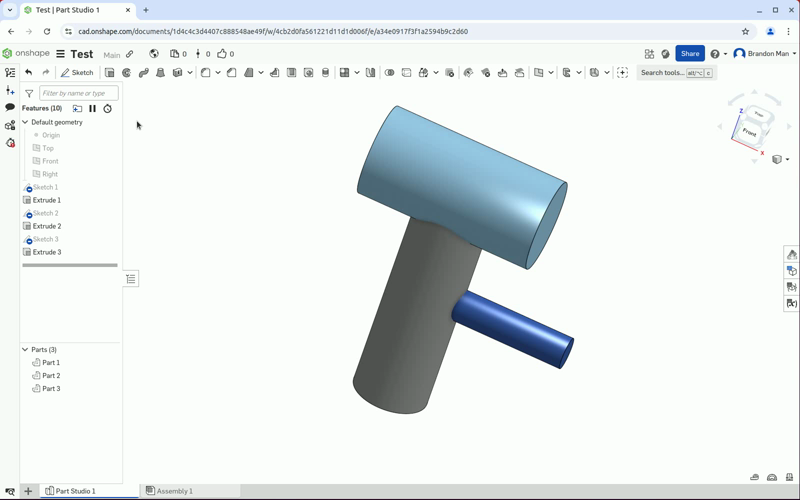
key(left, 2)
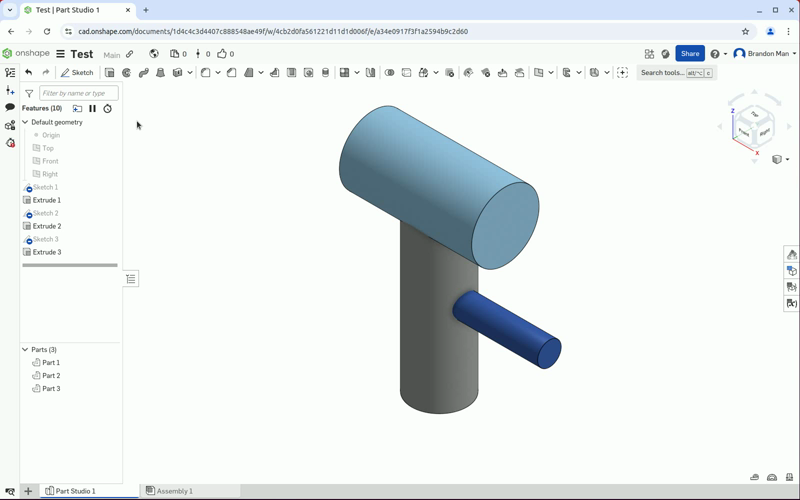
mouse_move(73, 189)
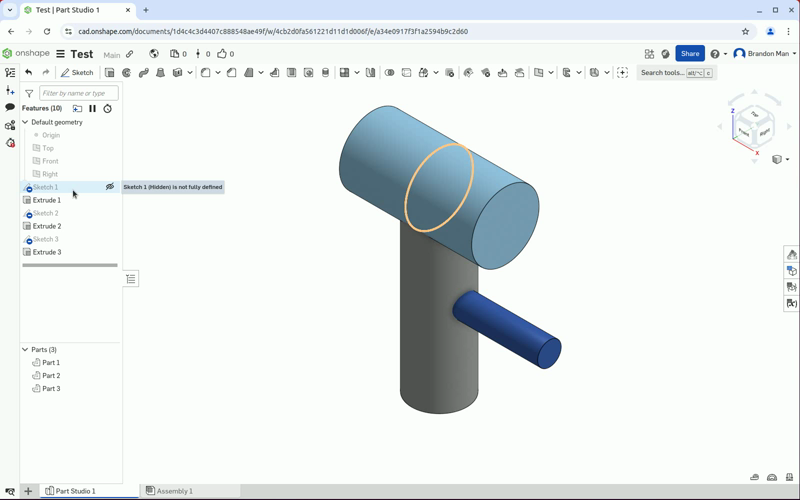
click(73, 189)